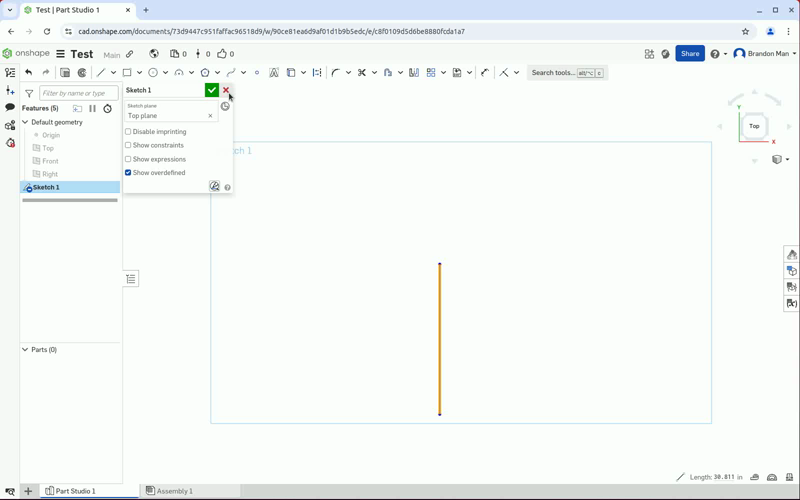
key(shift+h)
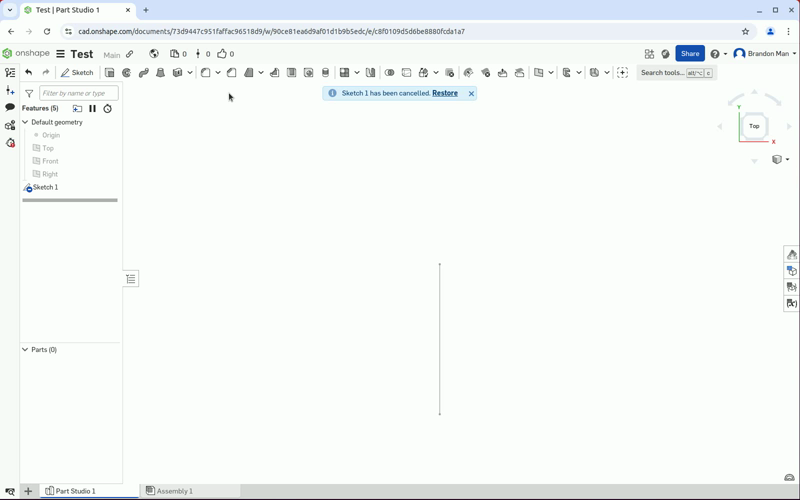
mouse_move(73, 352)
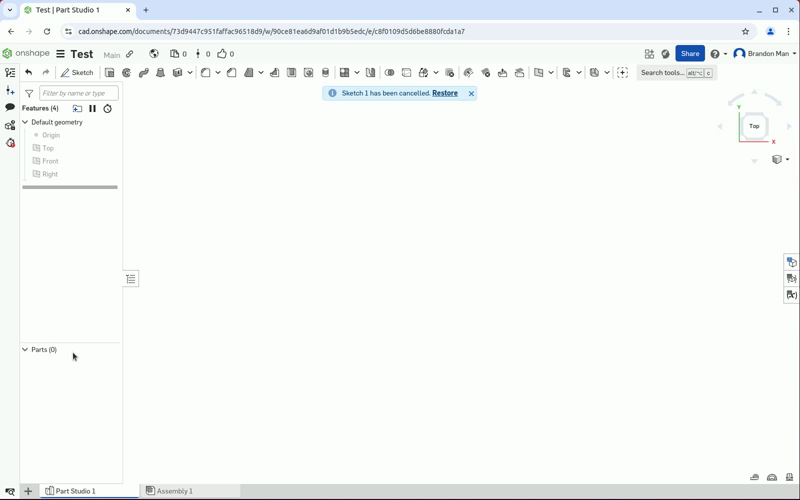
key(y)
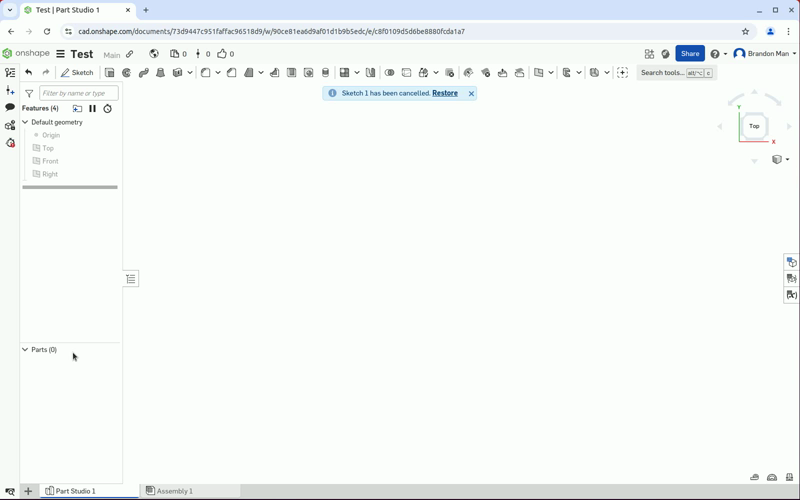
key(shift+p)
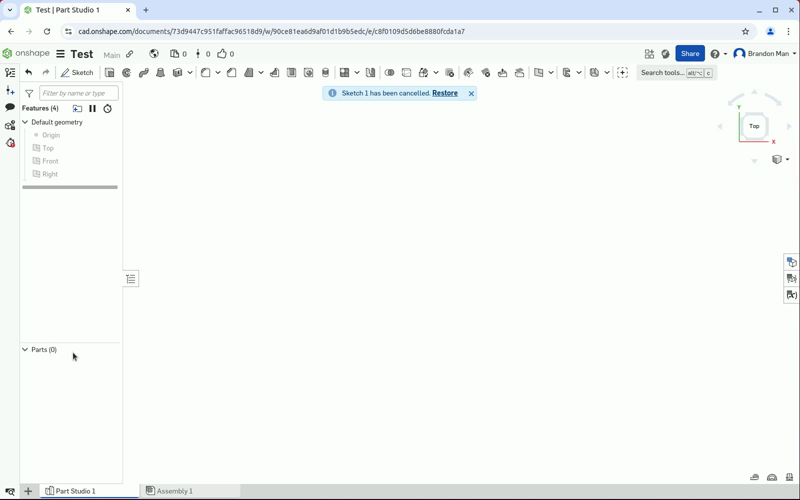
key(space)
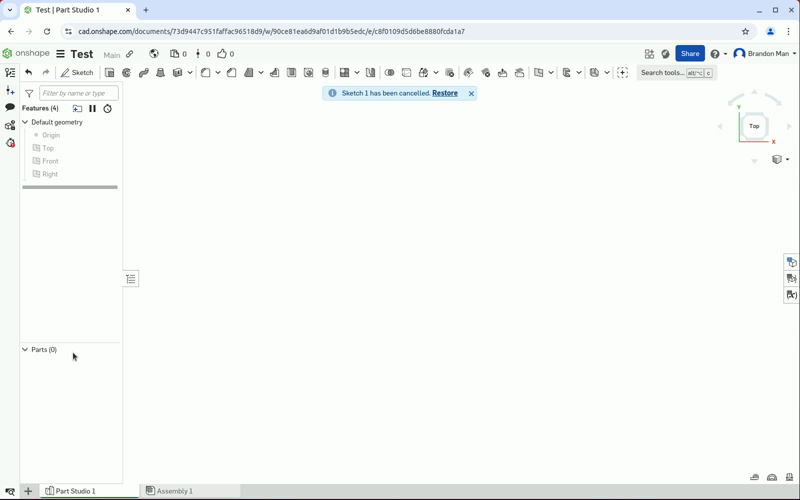
key_down(shift)
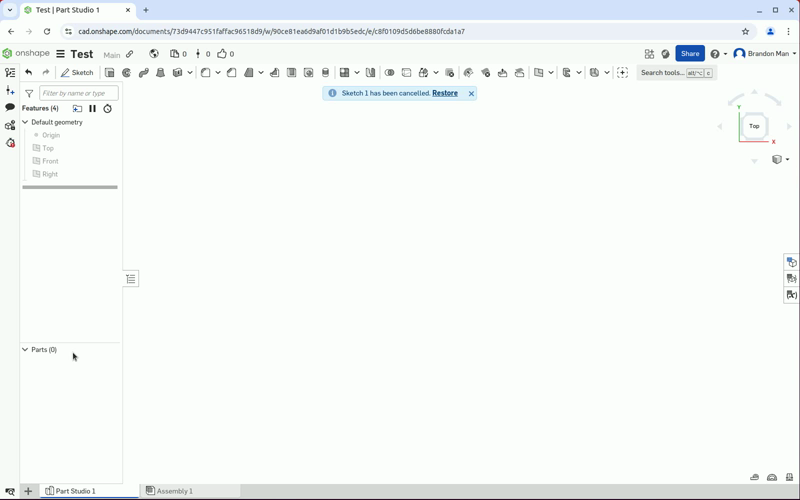
key(up)
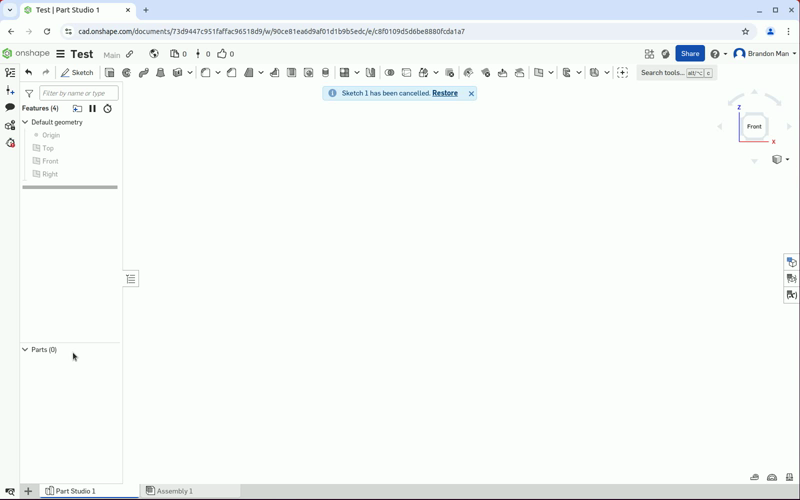
key_up(shift)
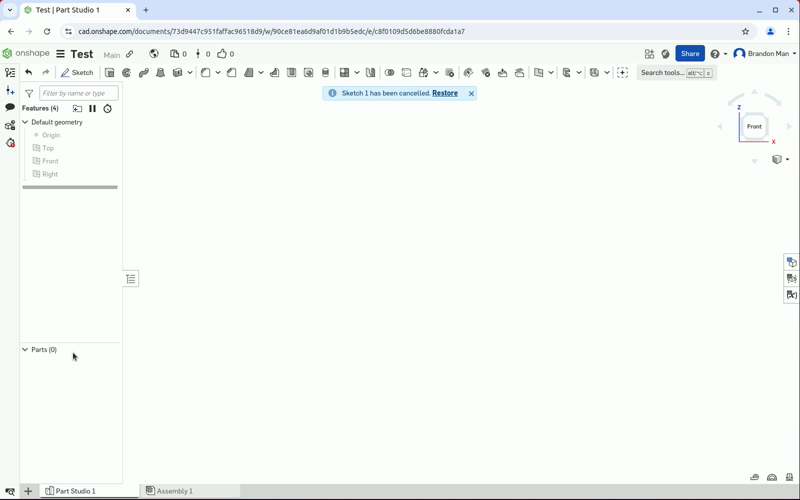
mouse_move(73, 352)
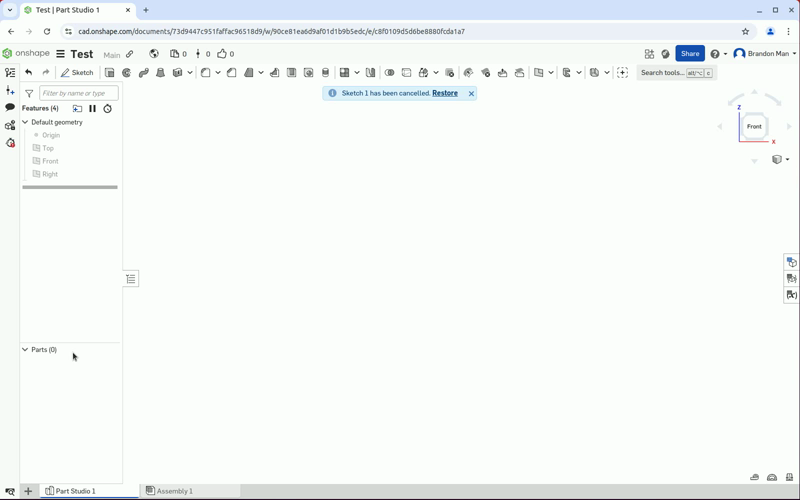
key(shift+y)
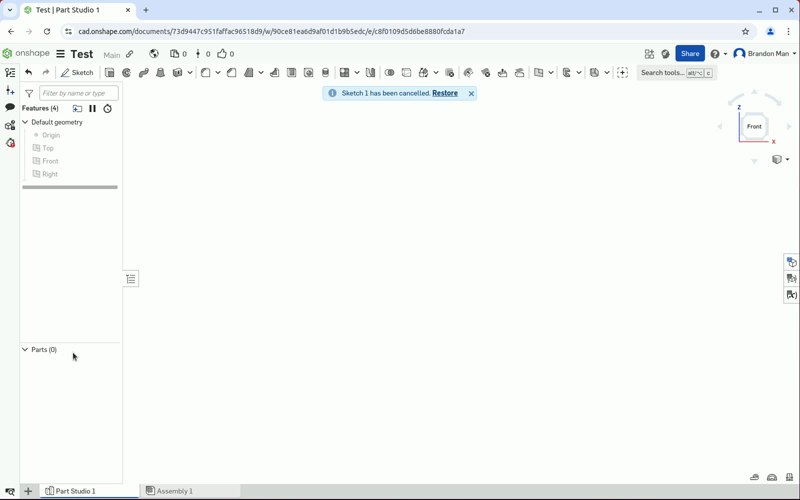
key(shift+s)
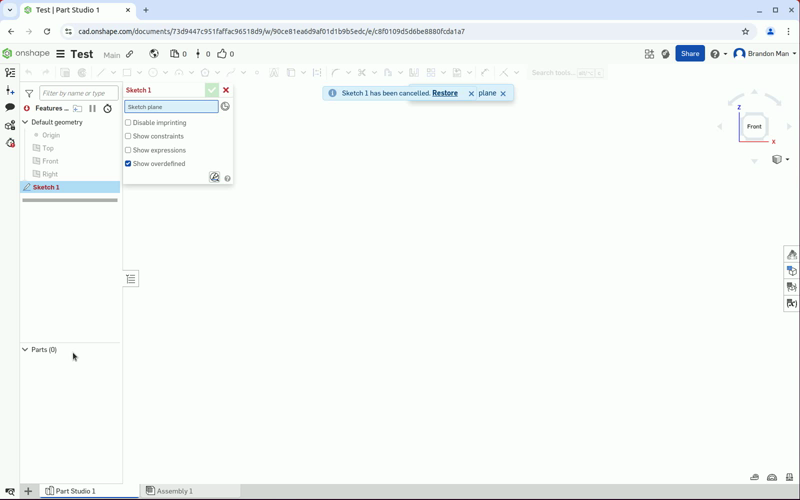
mouse_move(73, 163)
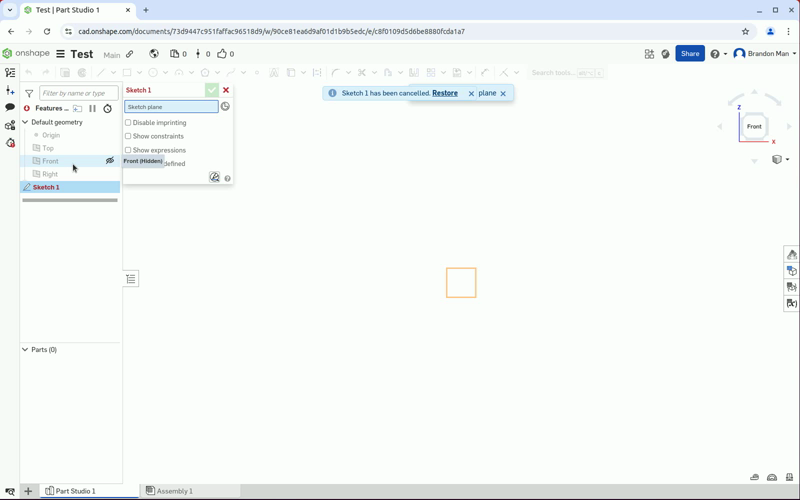
click(73, 163)
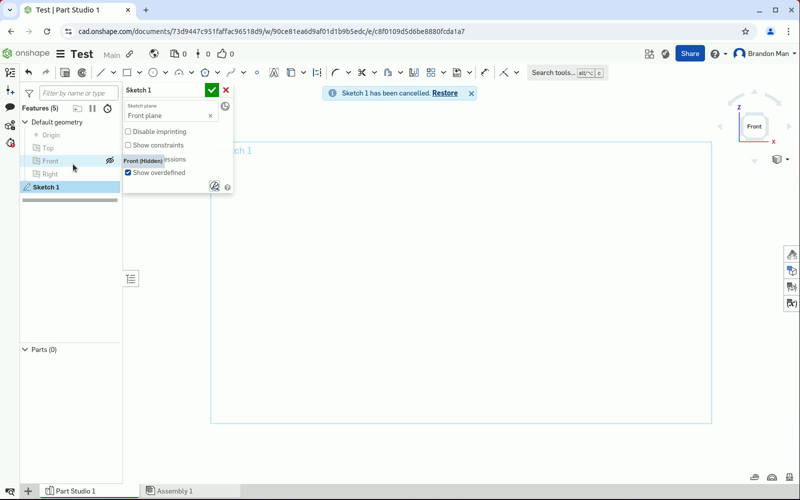
mouse_move(73, 352)
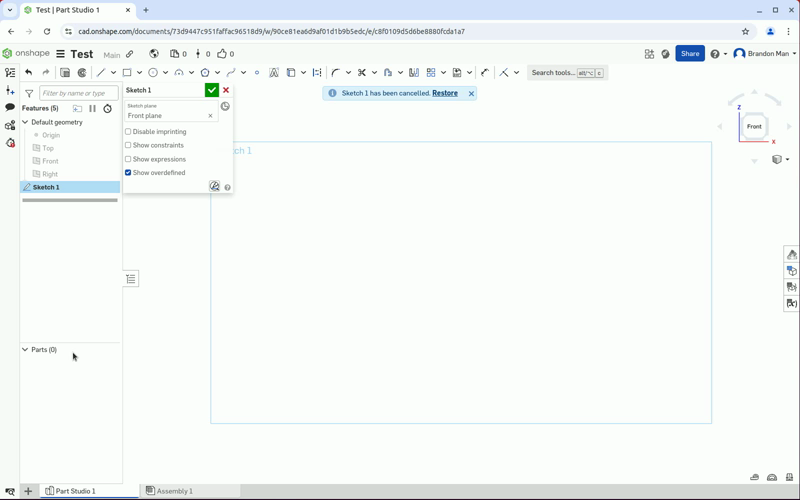
key(y)
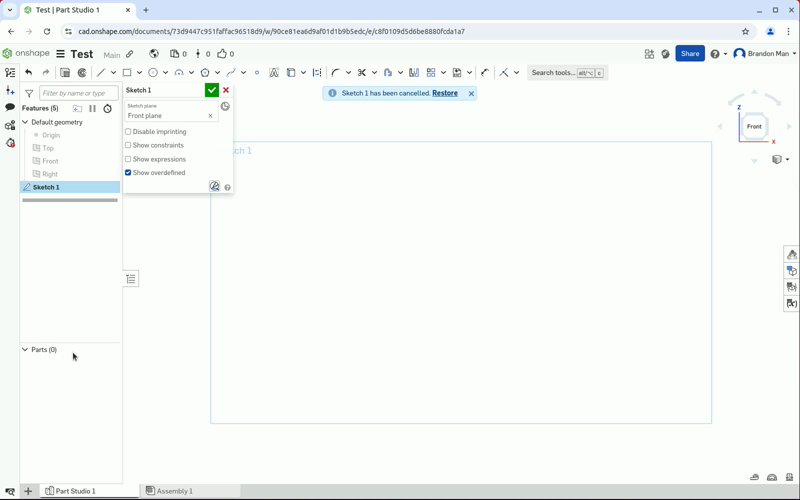
key(l)
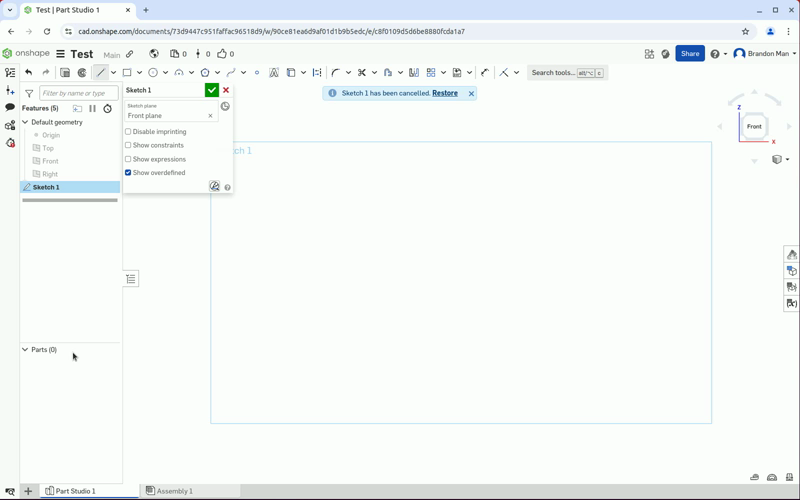
key_down(shift)
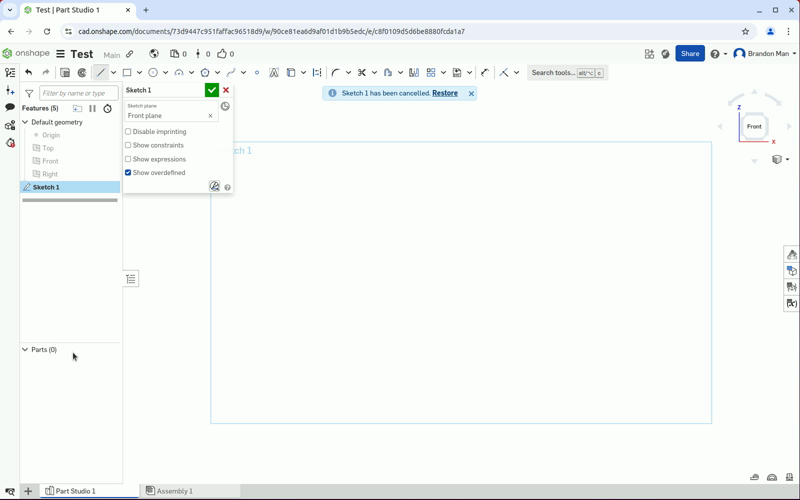
mouse_move(401, 327)
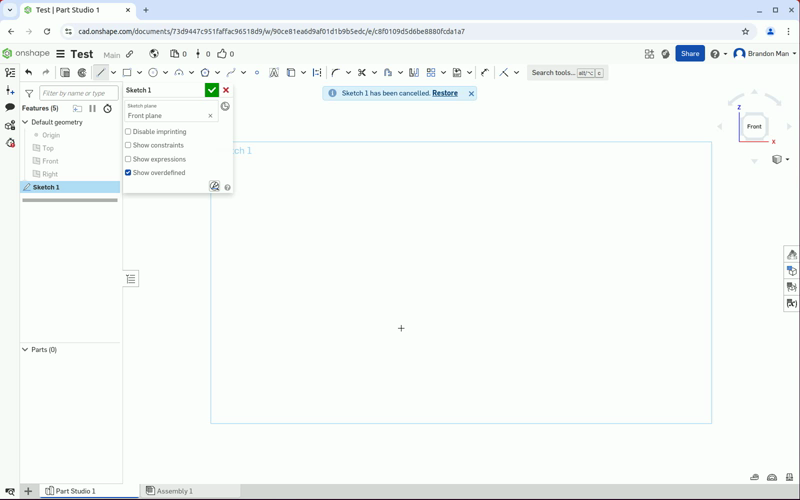
click(401, 327)
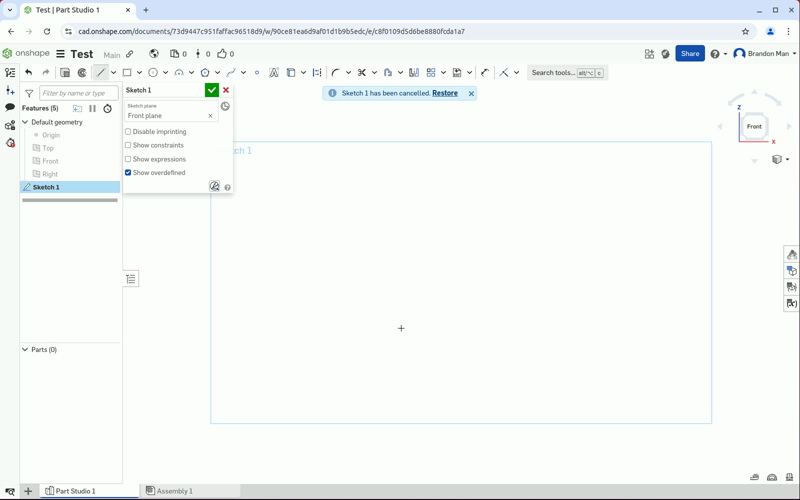
key_up(shift)
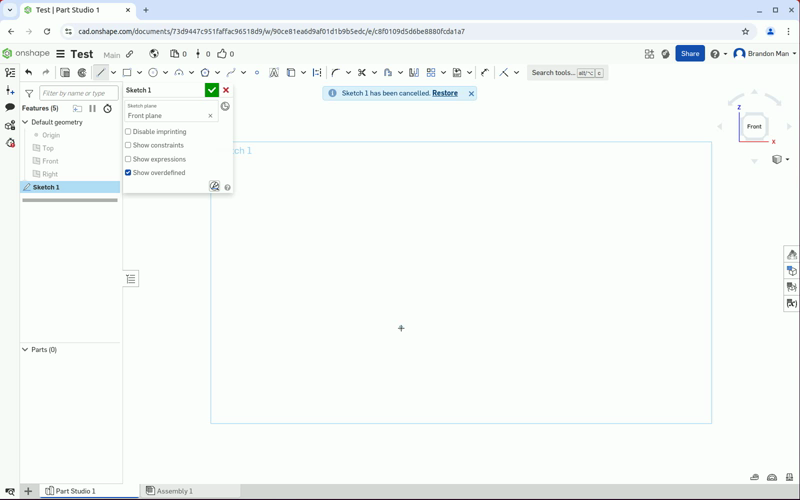
key_down(shift)
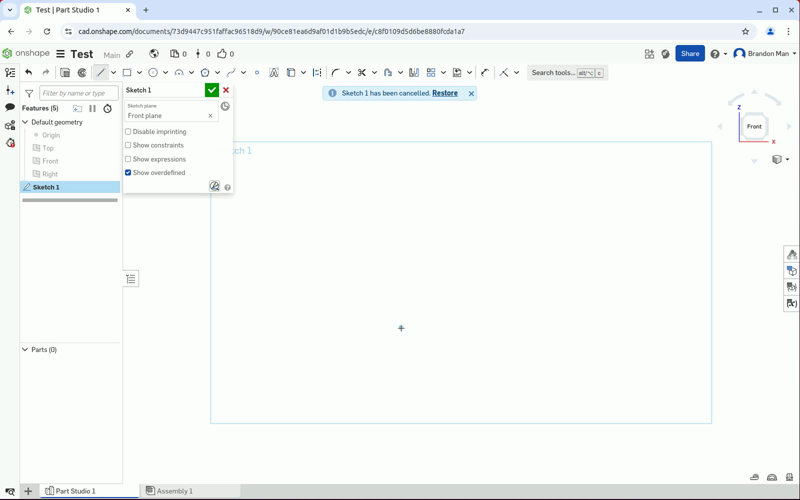
mouse_move(431, 327)
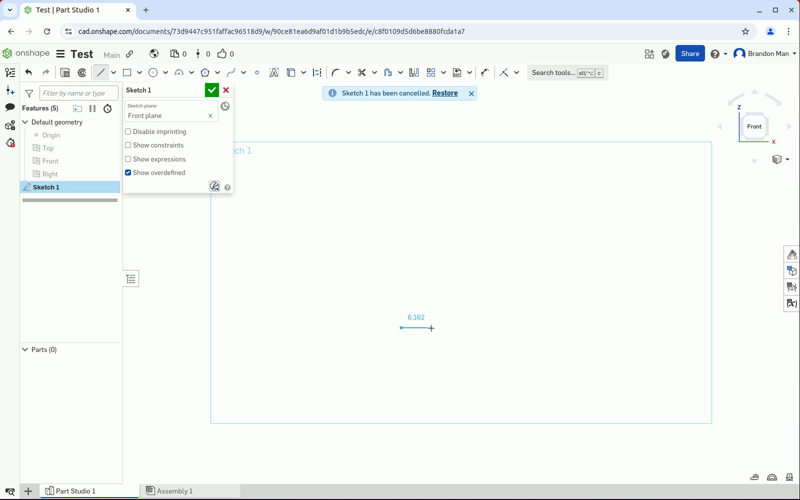
mouse_move(458, 327)
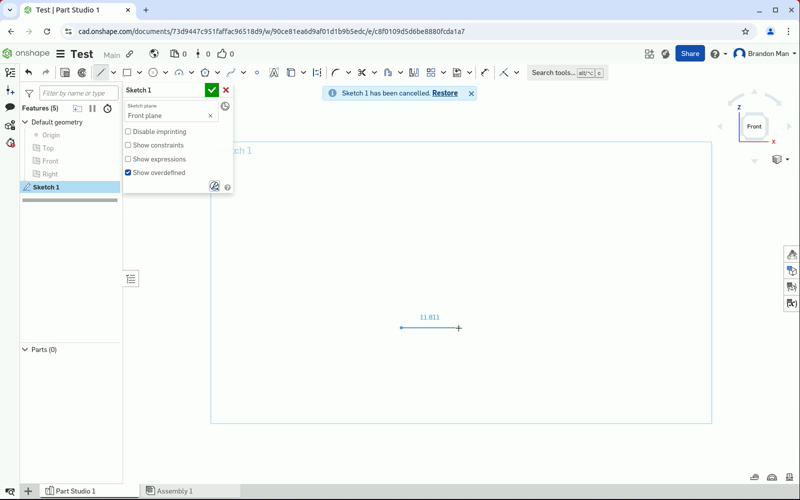
click(458, 327)
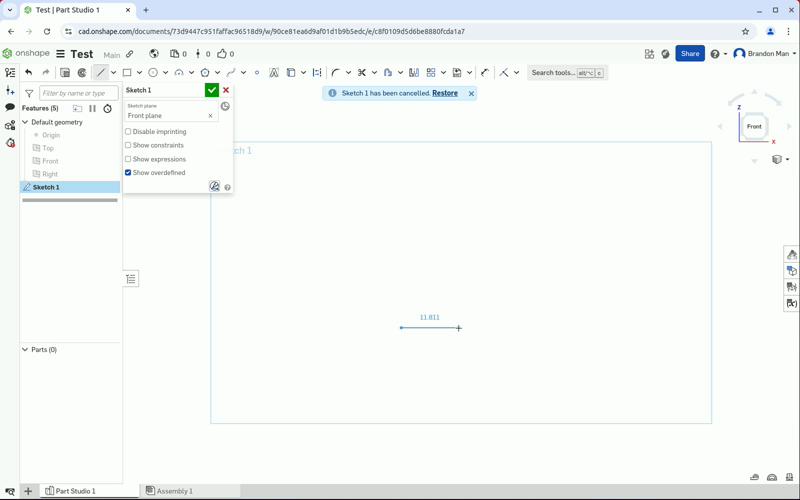
key_up(shift)
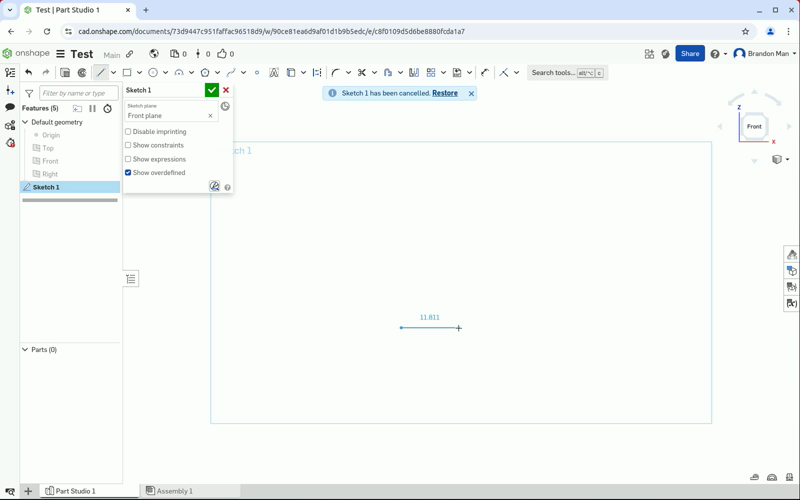
key_down(shift)
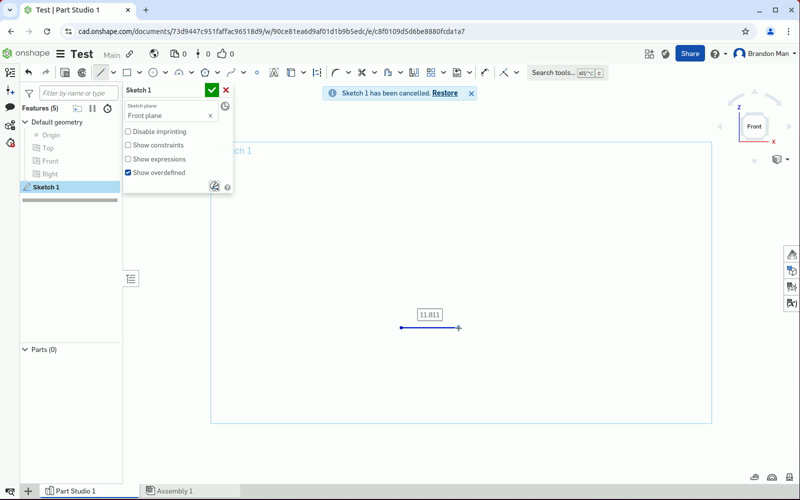
mouse_move(572, 264)
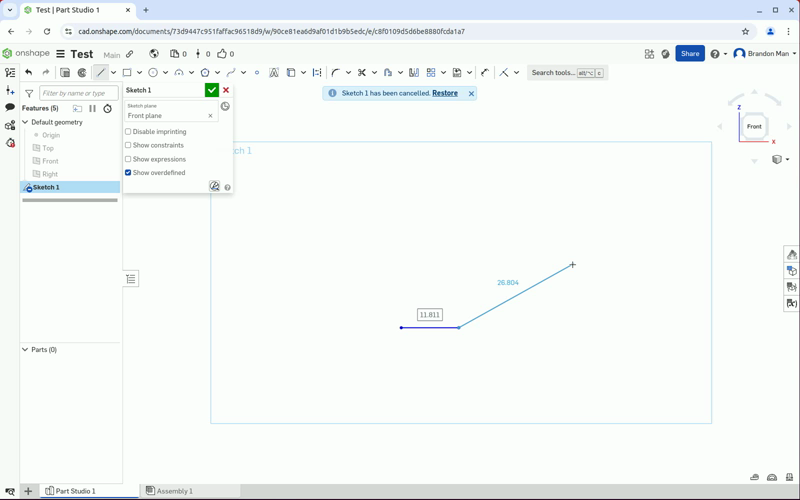
click(572, 264)
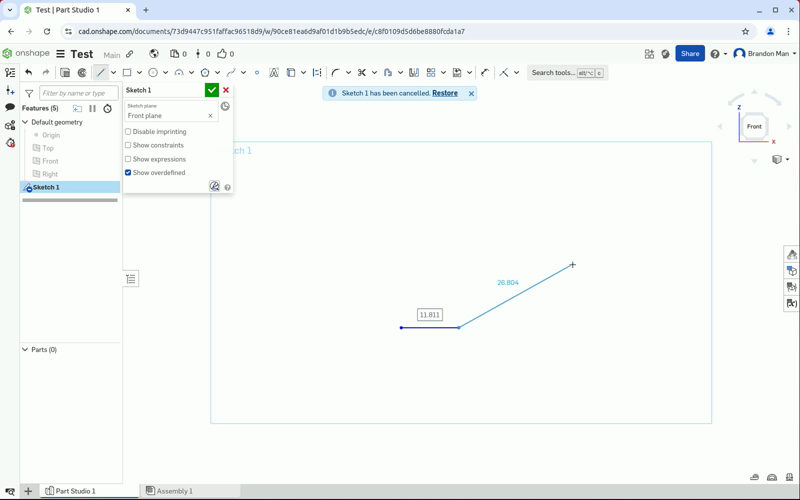
key_up(shift)
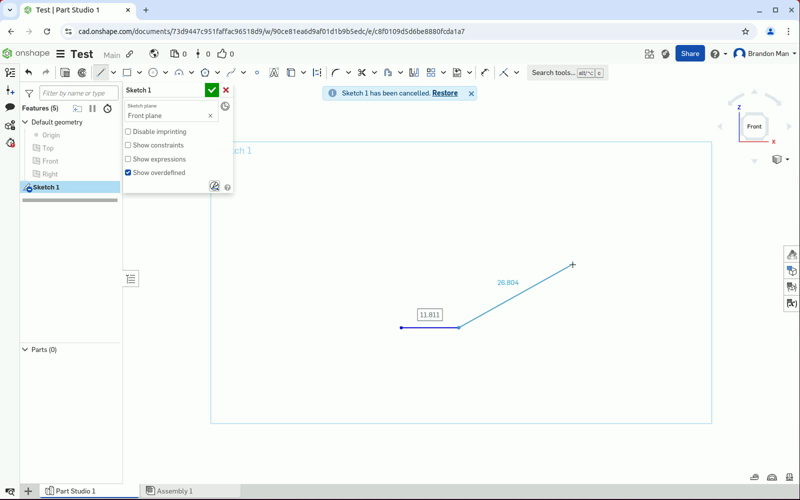
key_down(shift)
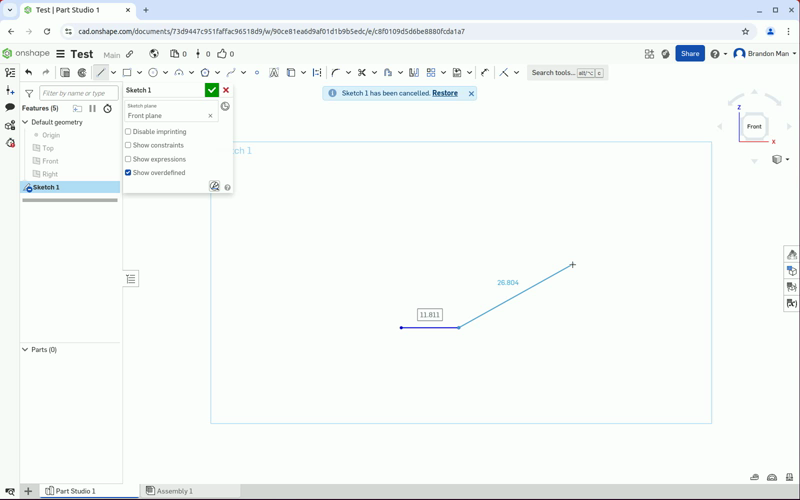
mouse_move(589, 264)
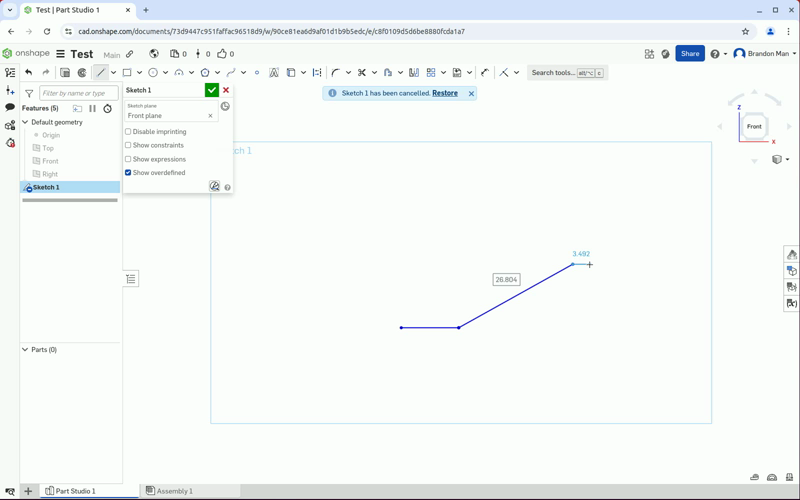
mouse_move(572, 219)
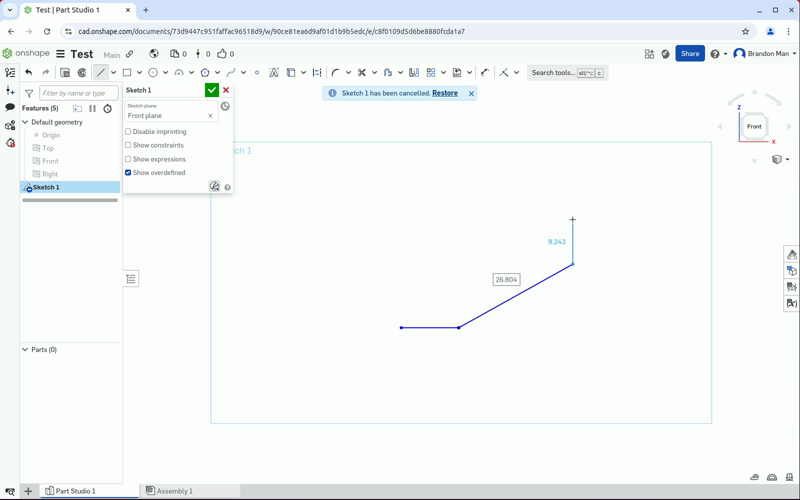
click(572, 219)
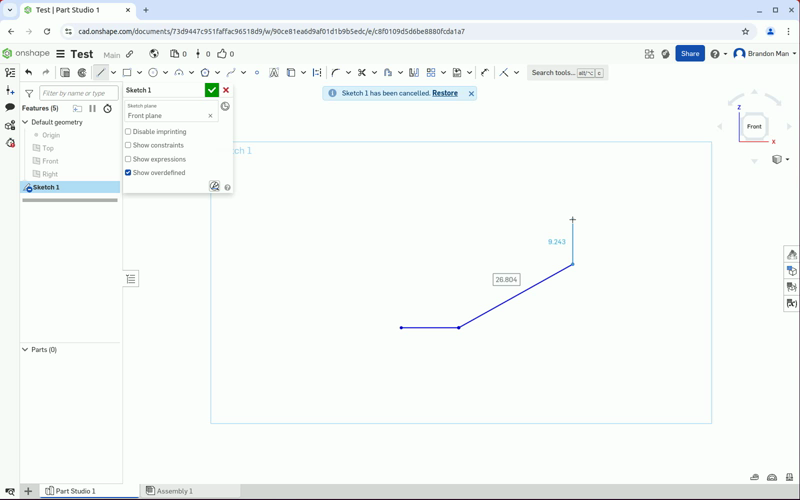
key_up(shift)
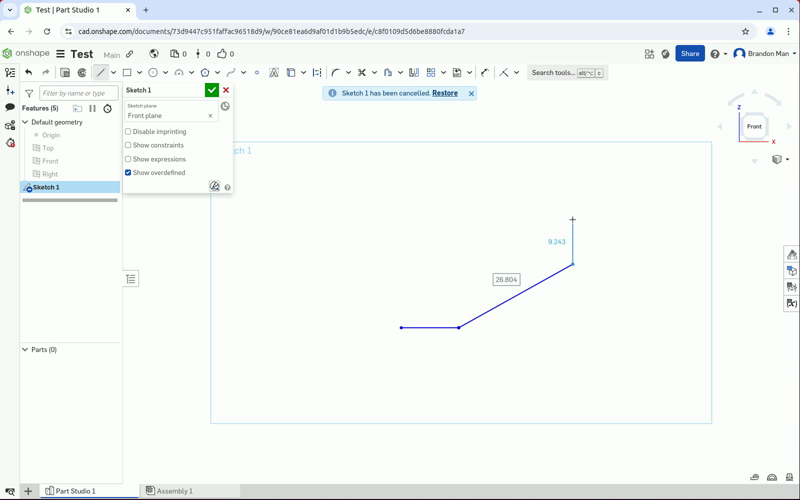
key_down(shift)
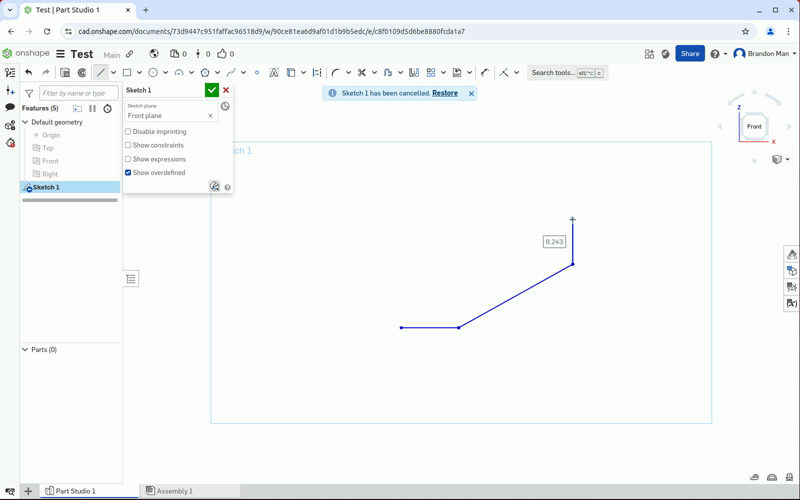
mouse_move(458, 219)
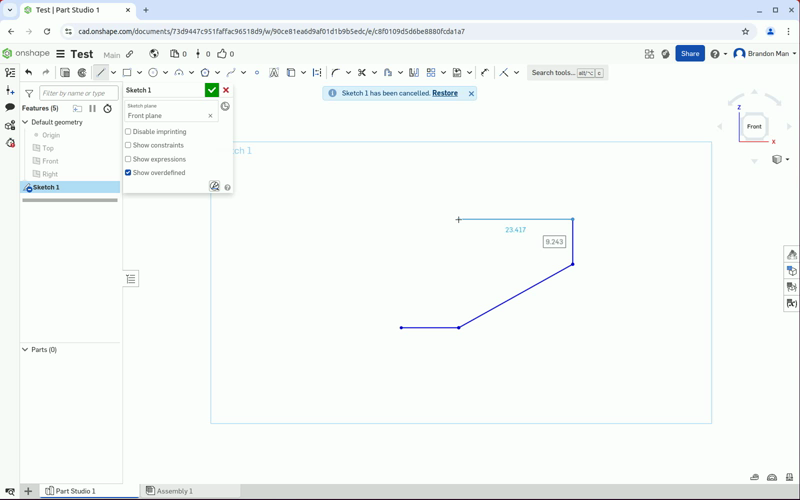
click(458, 219)
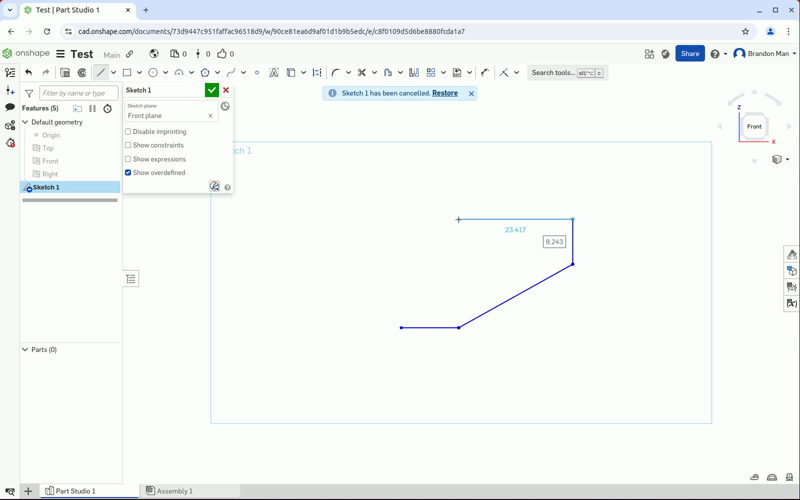
key_up(shift)
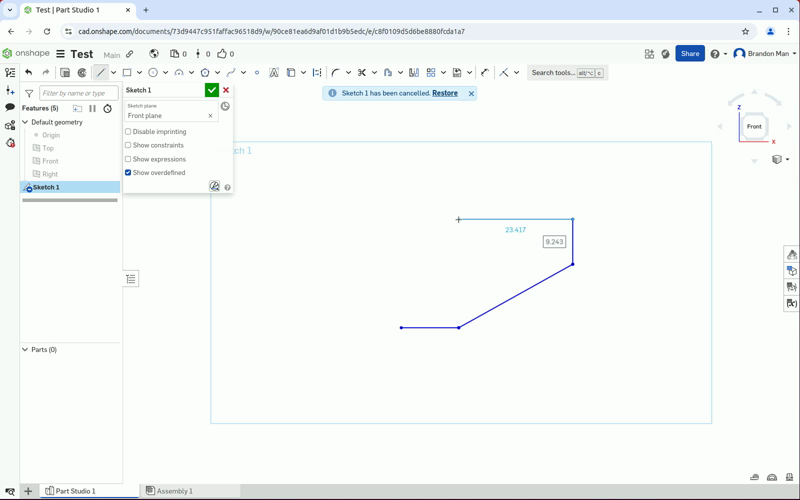
key_down(shift)
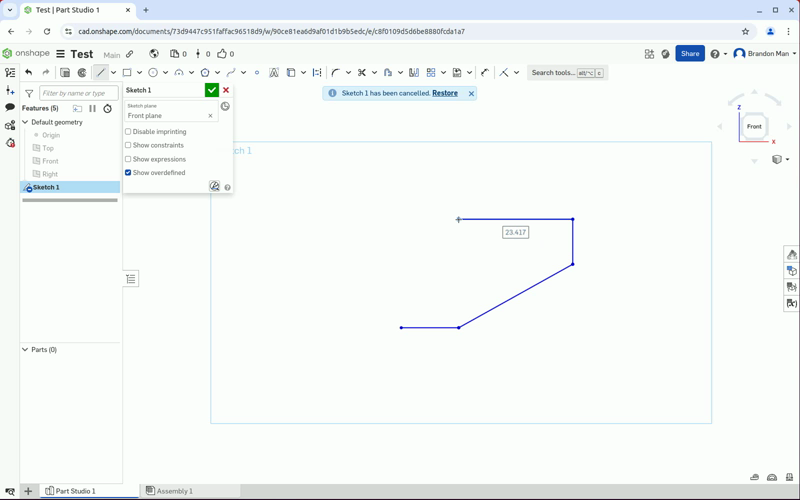
mouse_move(401, 184)
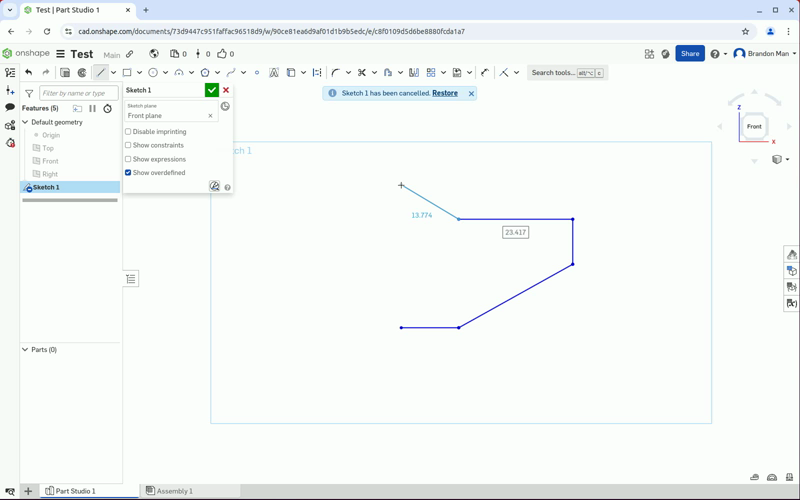
click(401, 184)
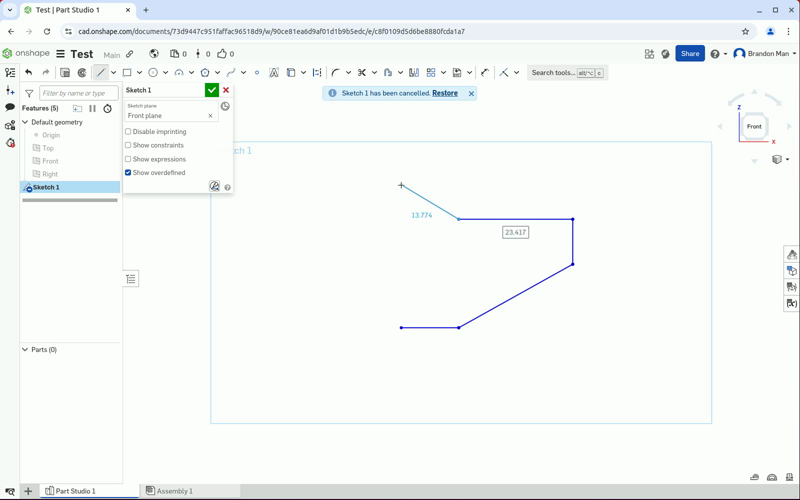
key_up(shift)
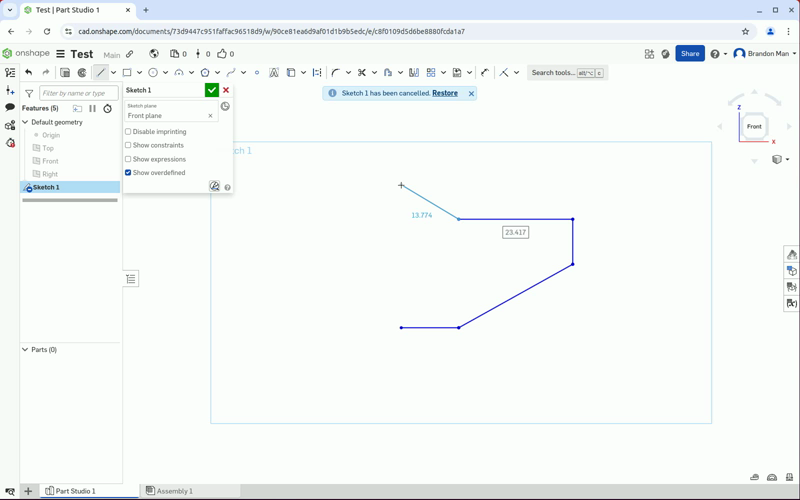
key_down(shift)
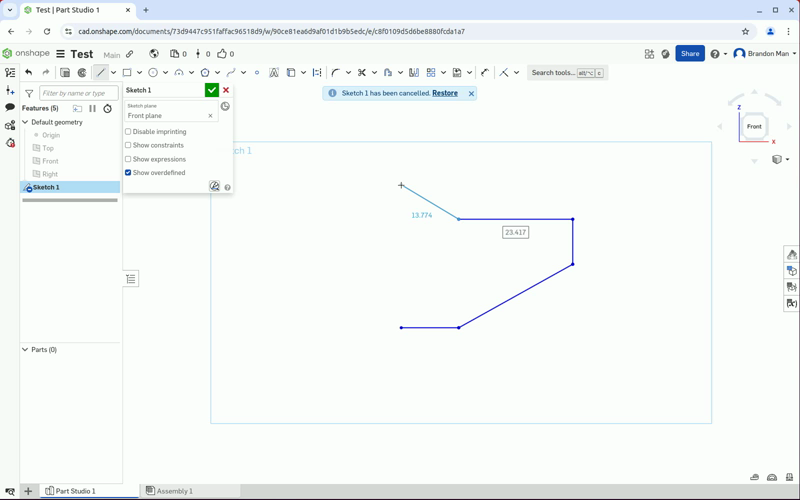
mouse_move(401, 327)
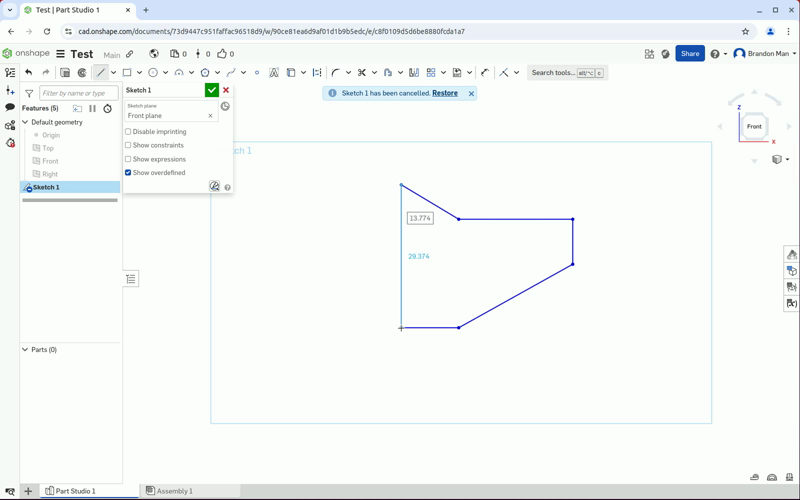
key_up(shift)
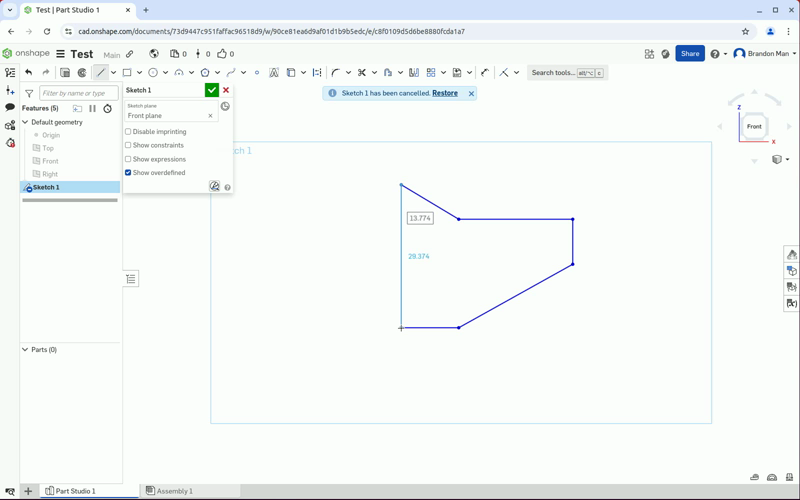
click(401, 327)
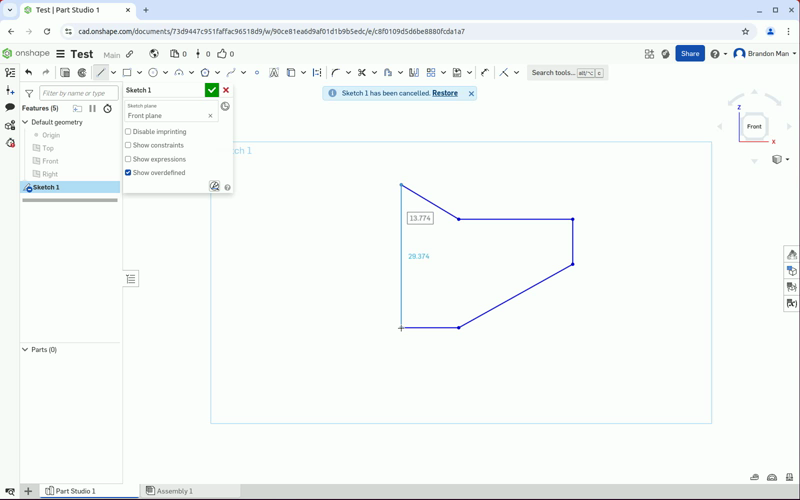
key(esc)
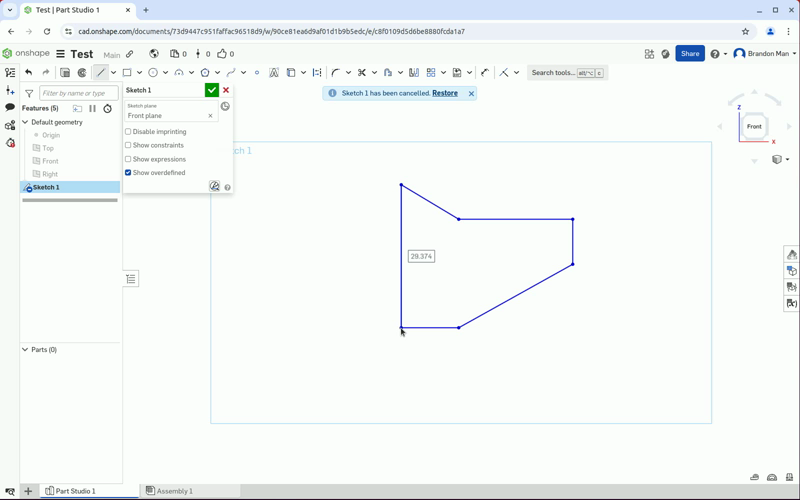
key(c)
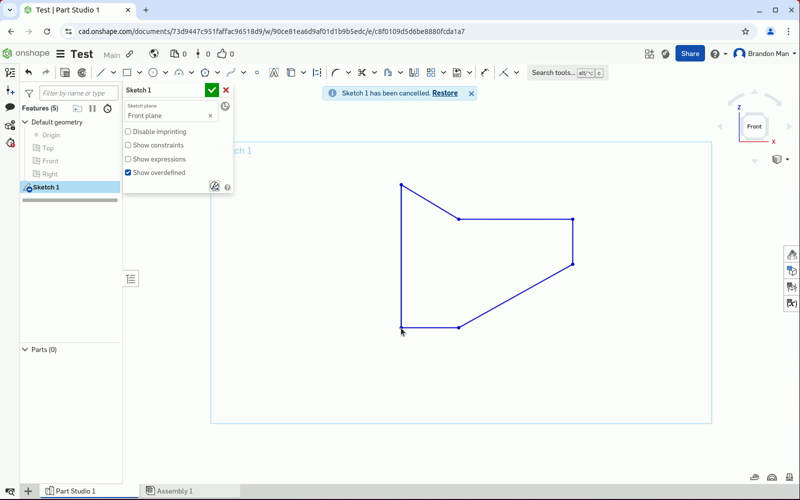
key_down(shift)
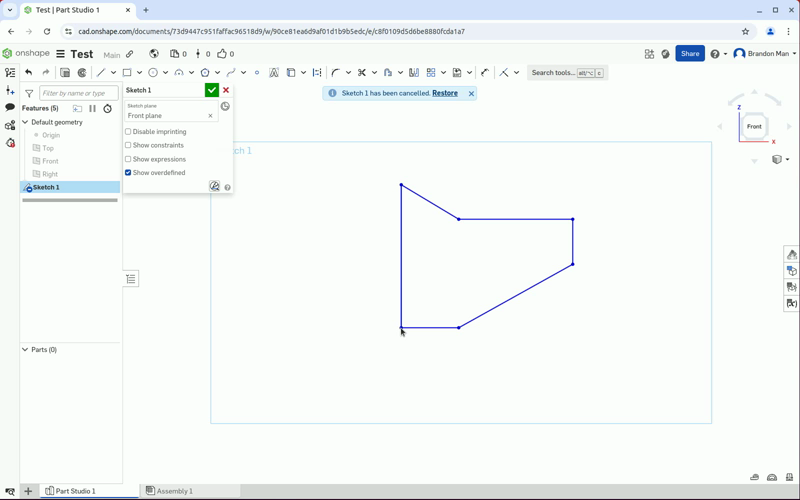
mouse_move(429, 303)
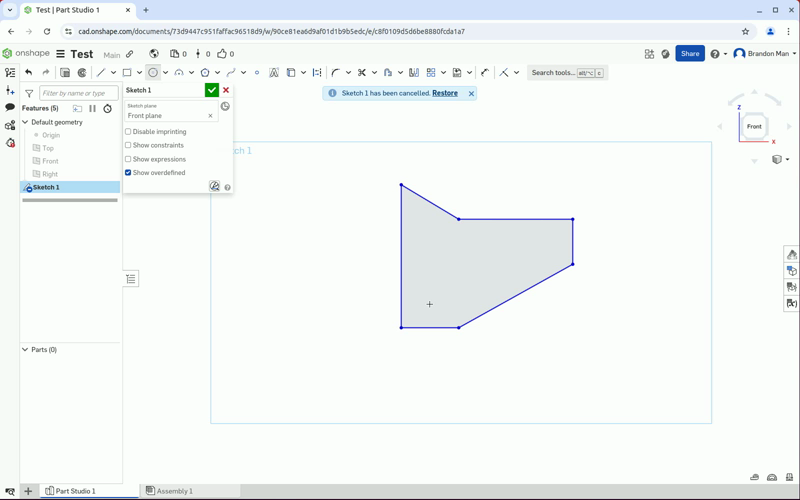
click(429, 303)
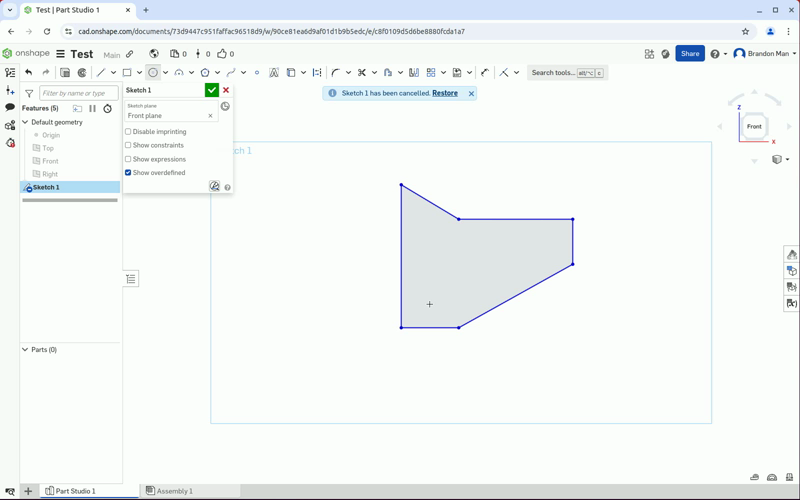
key_up(shift)
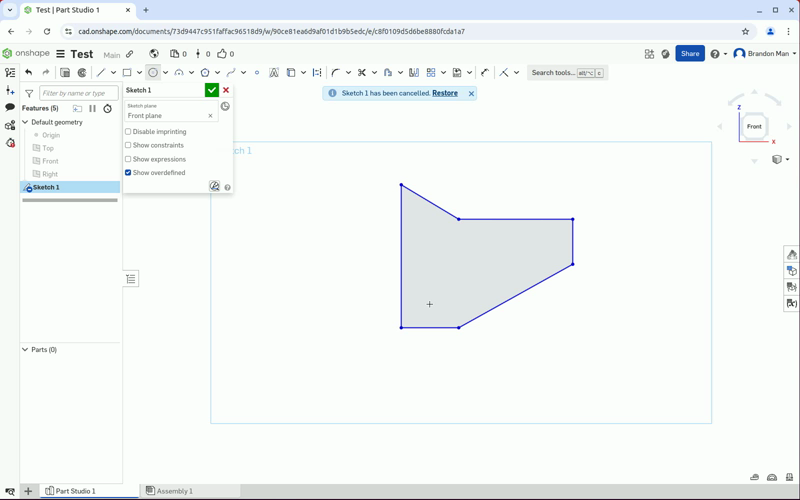
mouse_move(438, 303)
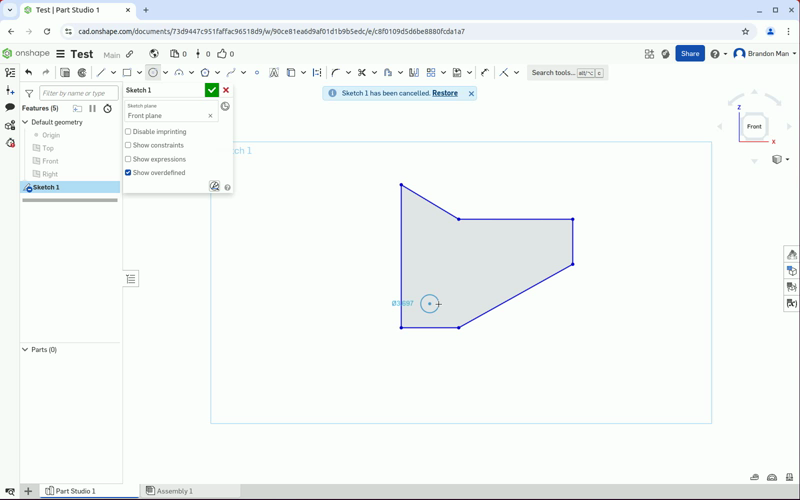
click(438, 303)
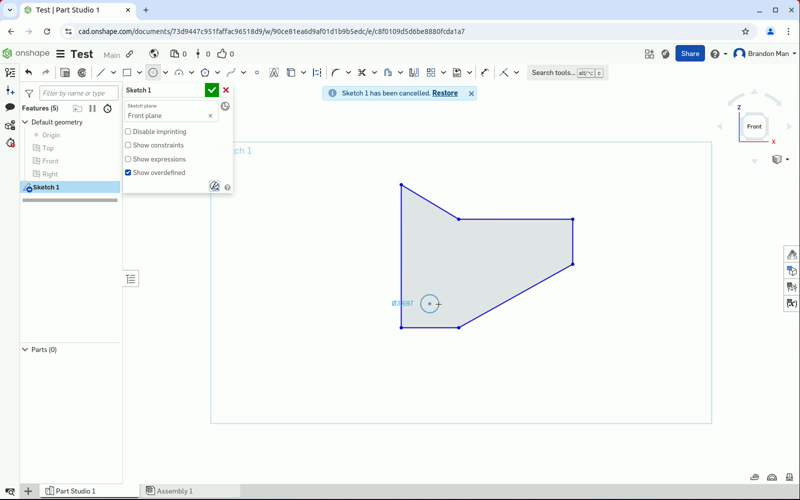
key(esc)
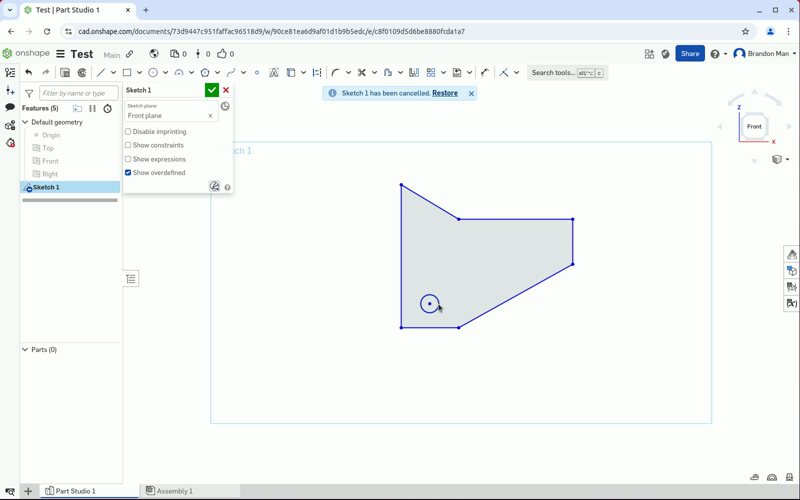
key(c)
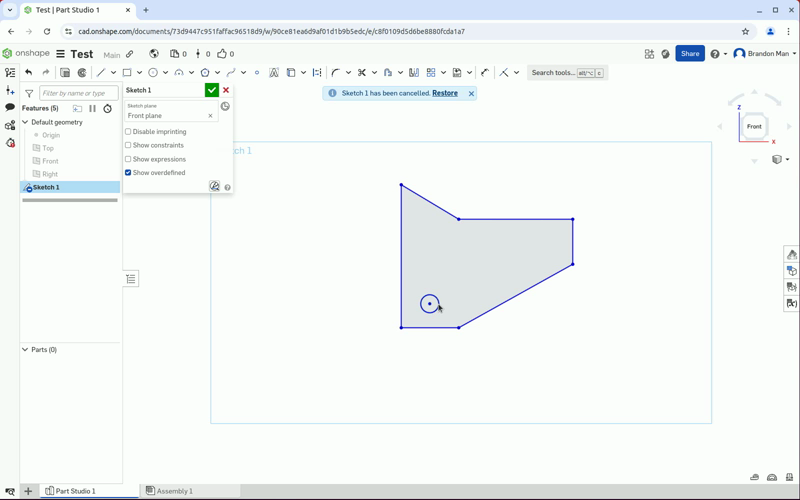
key_down(shift)
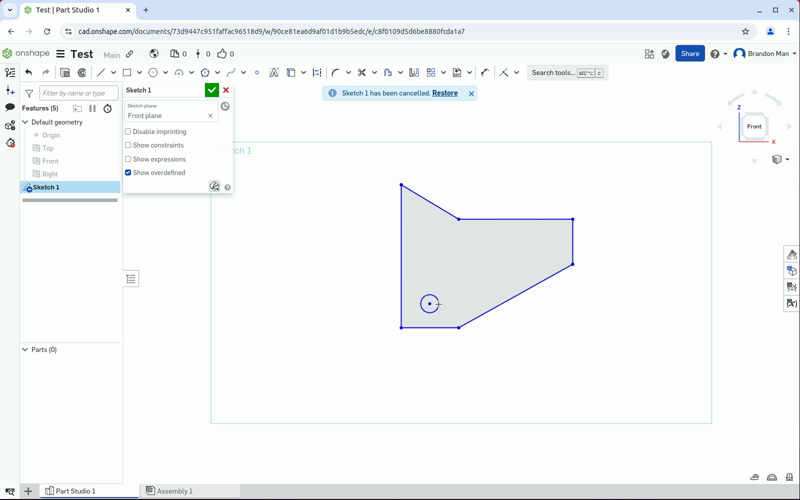
mouse_move(549, 240)
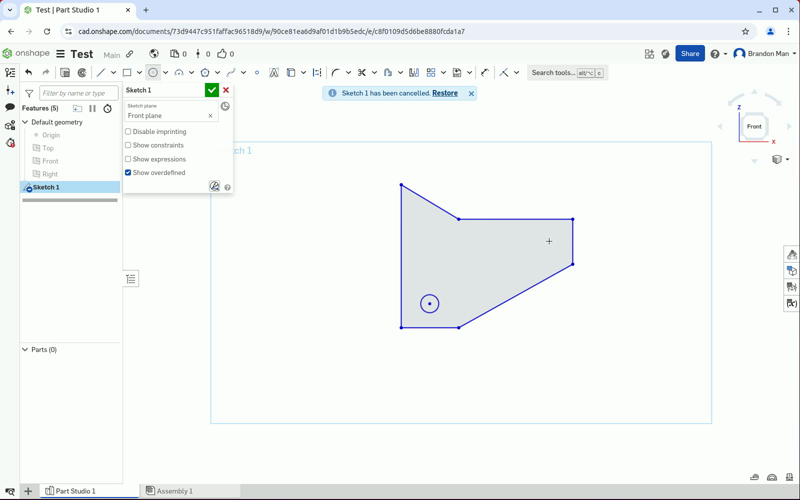
click(549, 240)
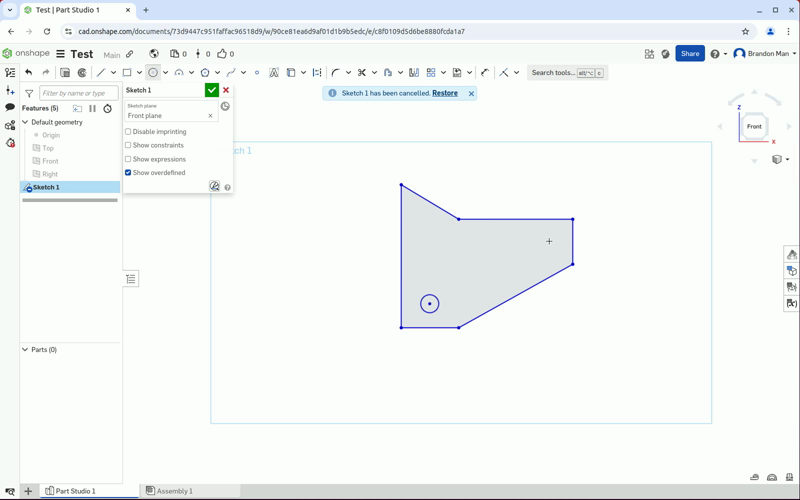
key_up(shift)
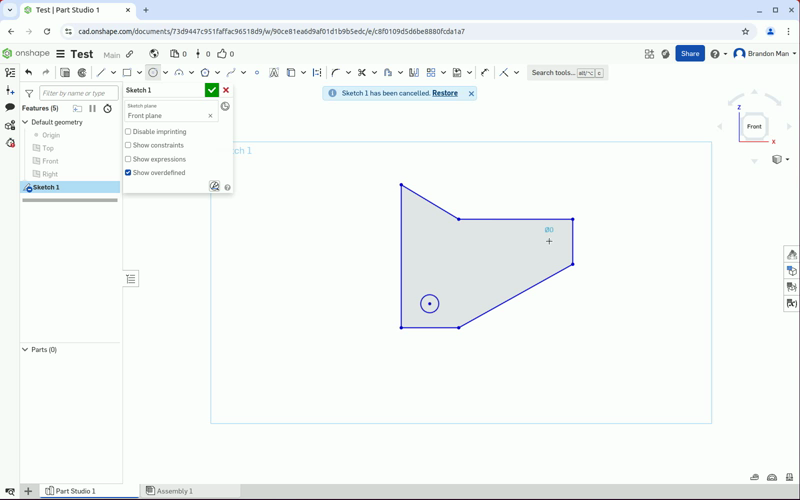
mouse_move(558, 240)
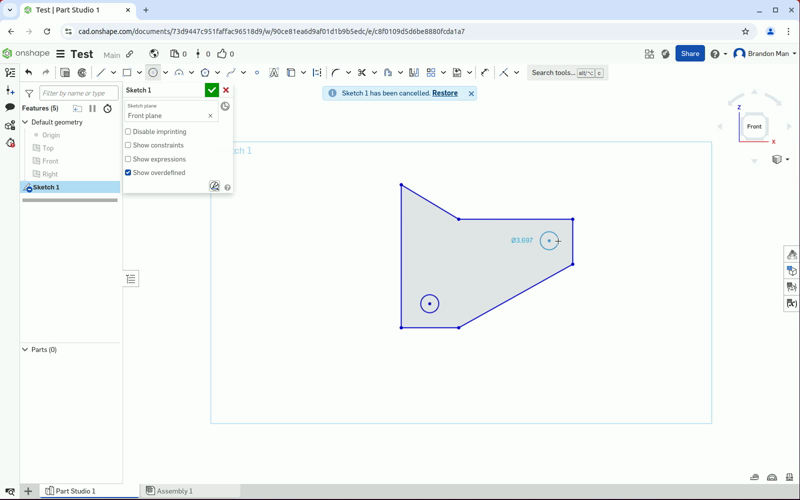
click(558, 240)
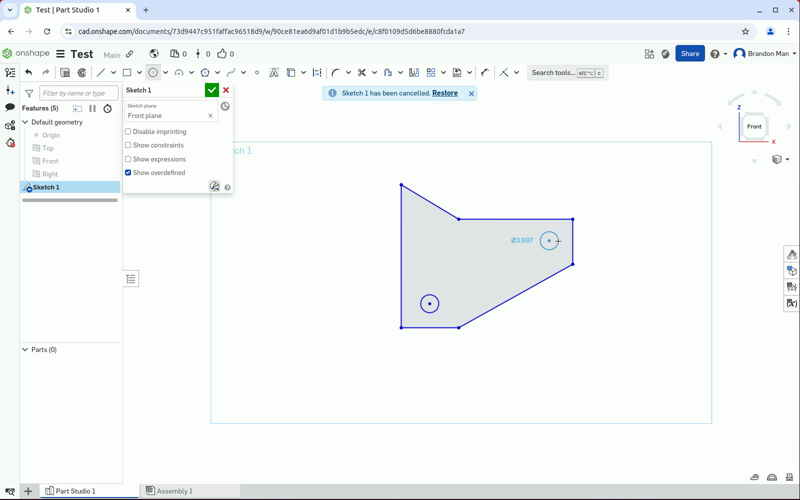
key(esc)
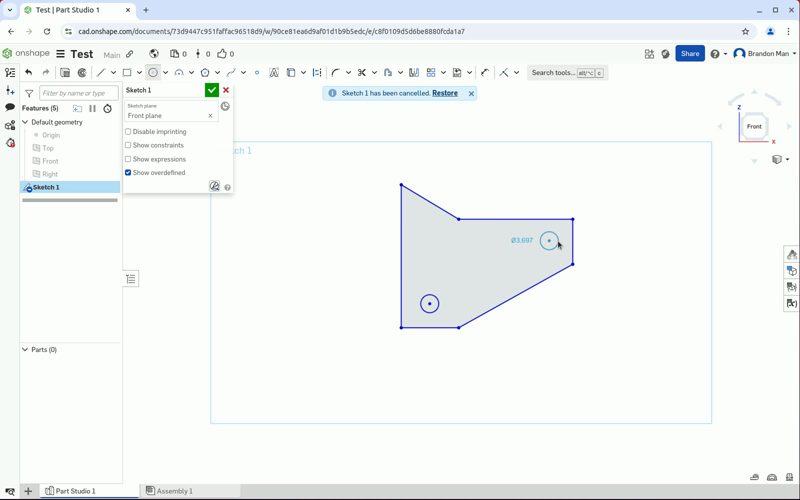
mouse_move(519, 272)
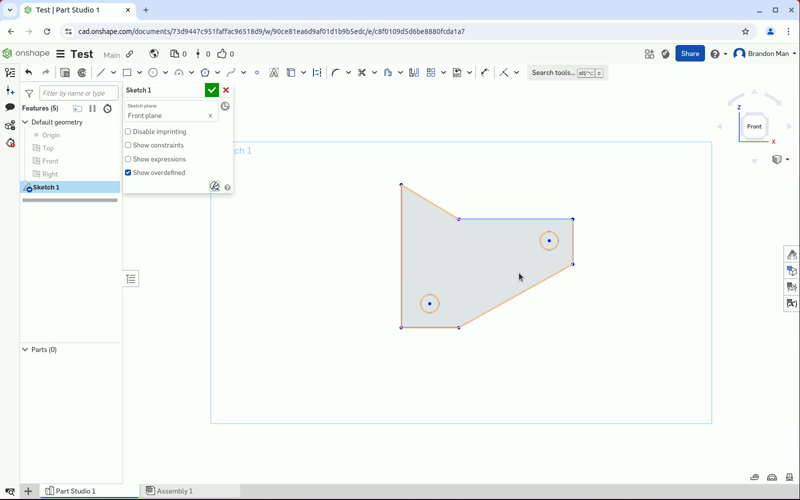
click(519, 272)
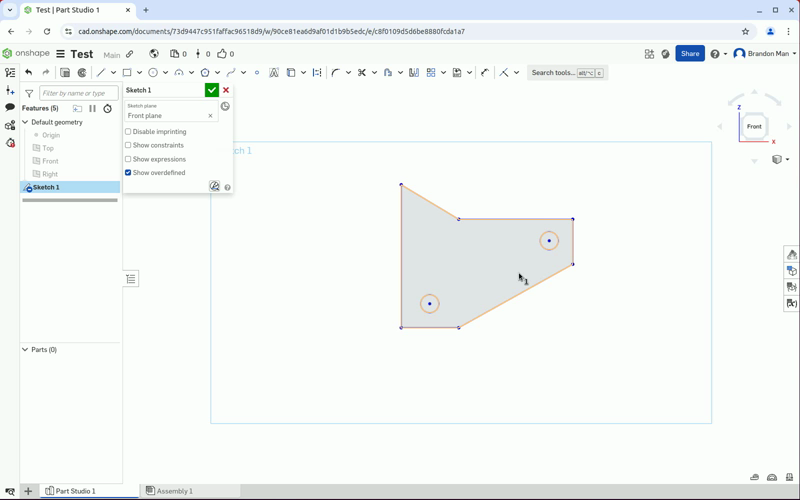
mouse_move(73, 352)
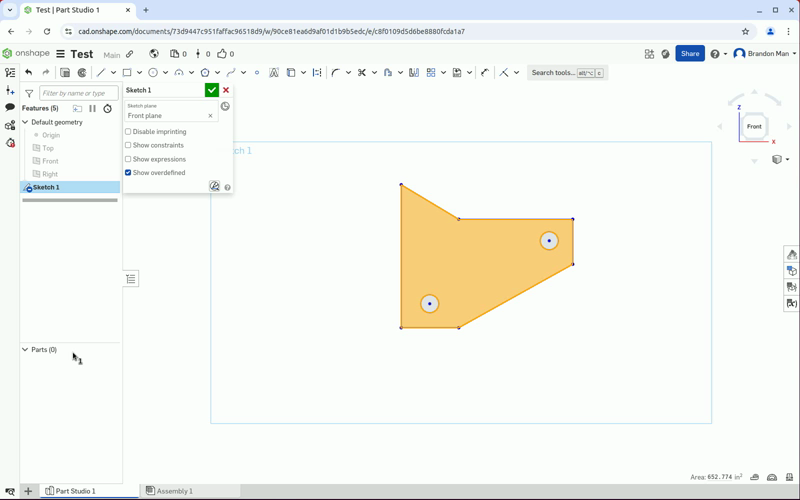
key(shift+y)
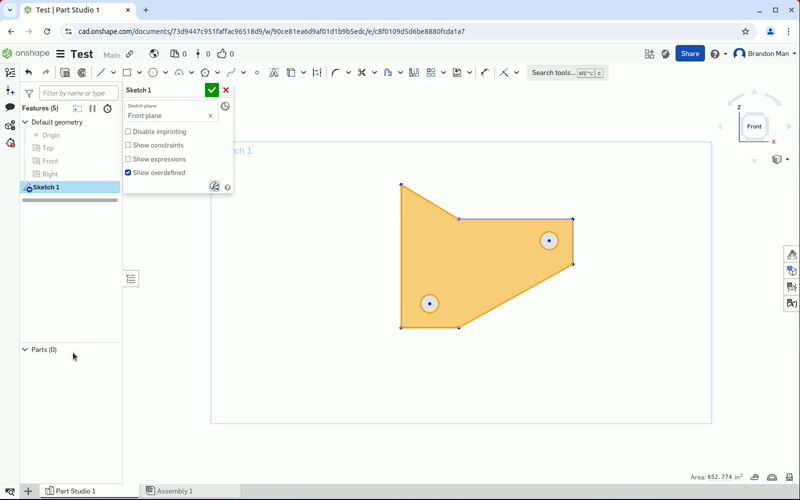
key(shift+e)
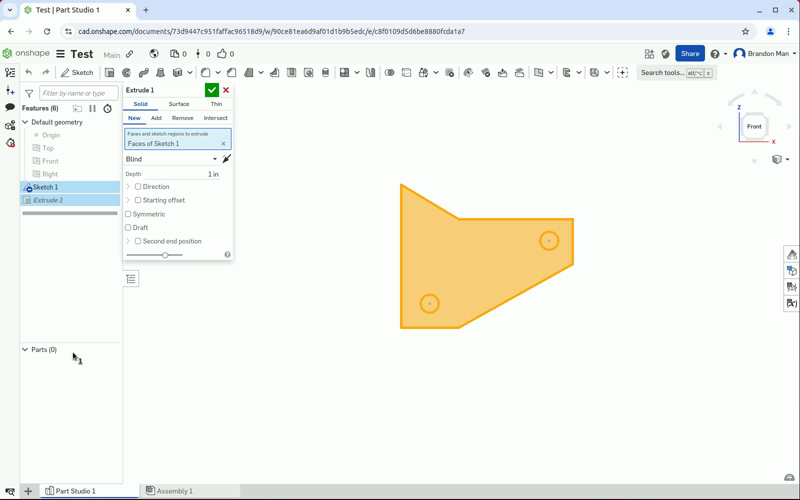
mouse_move(143, 106)
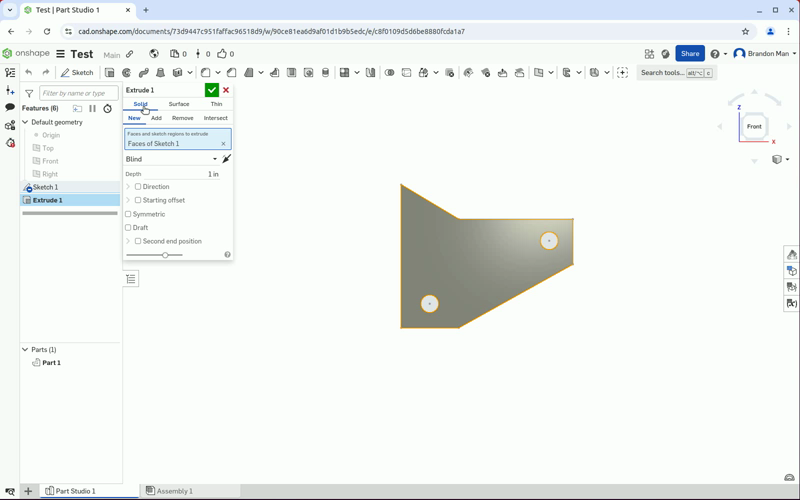
click(143, 106)
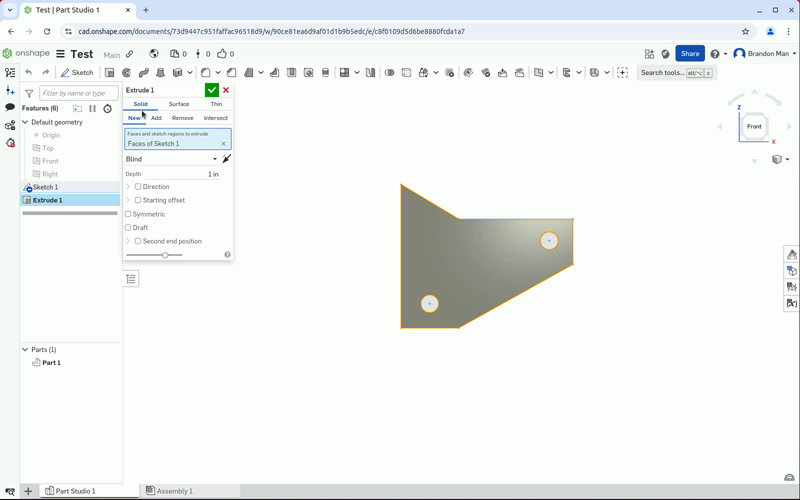
mouse_move(137, 120)
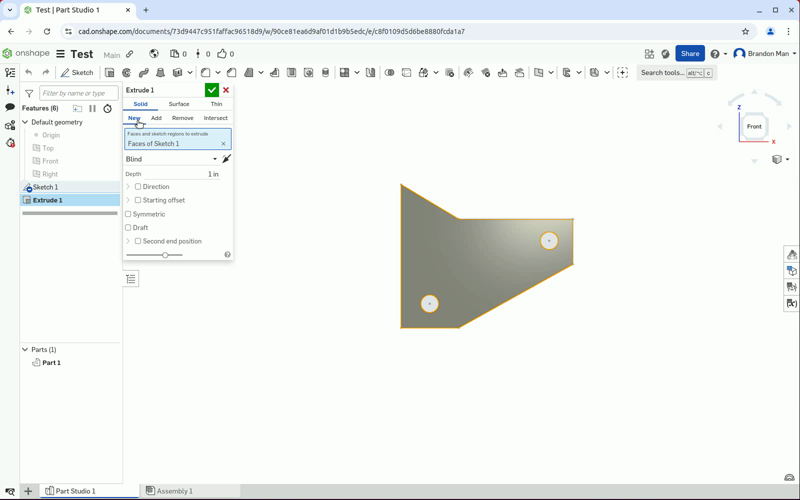
click(137, 120)
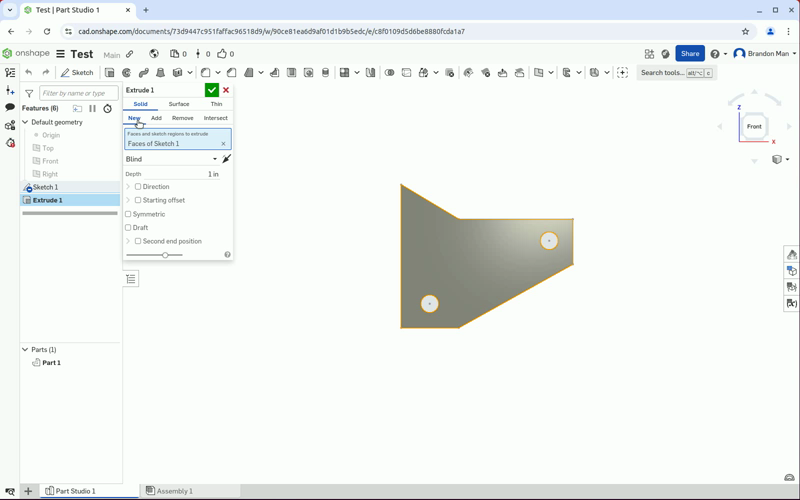
key(tab, 4)
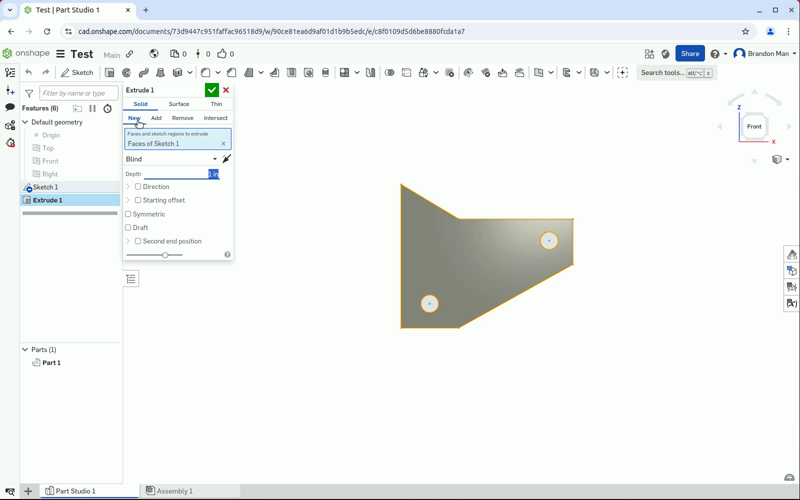
text(10.592)
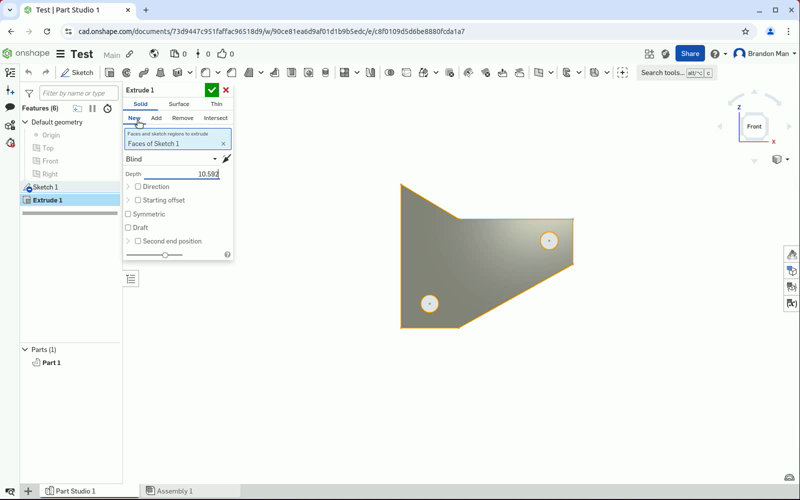
key(tab, 3)
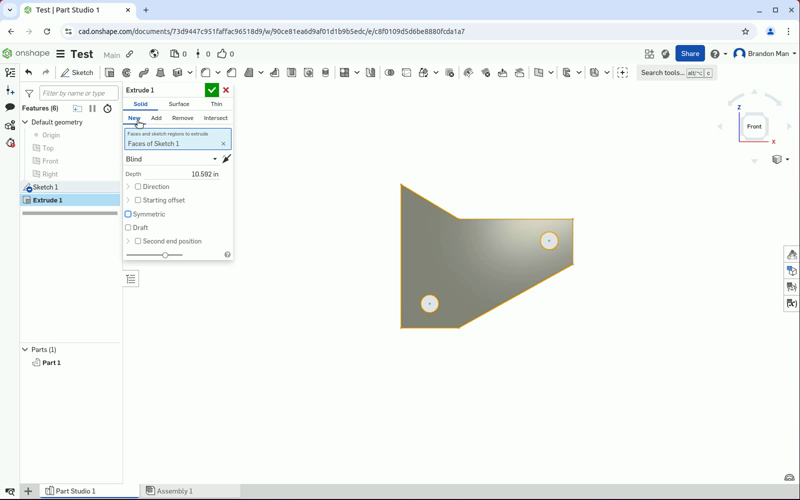
key(space)
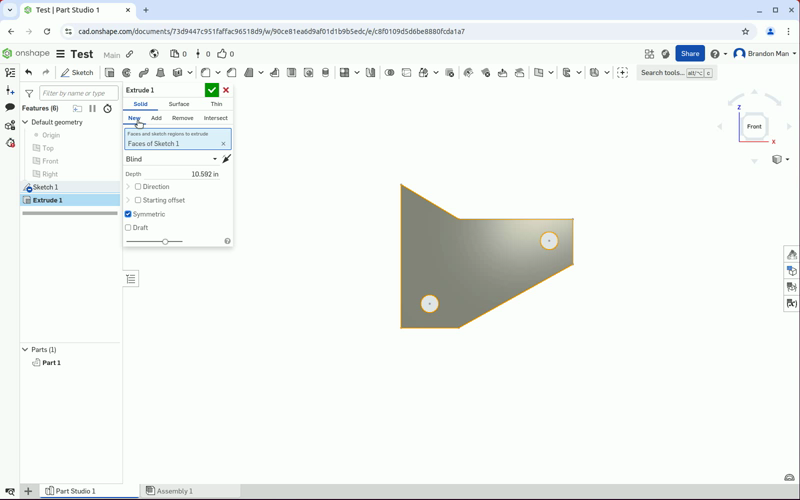
key(enter)
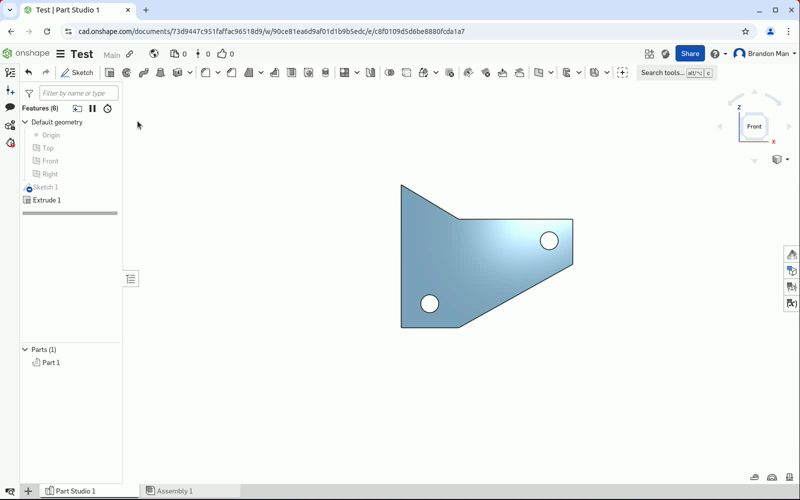
key(shift+h)
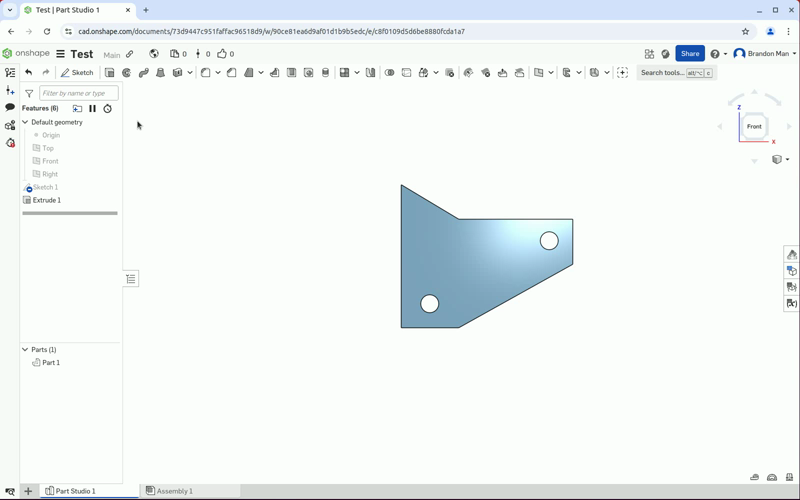
key(shift+h)
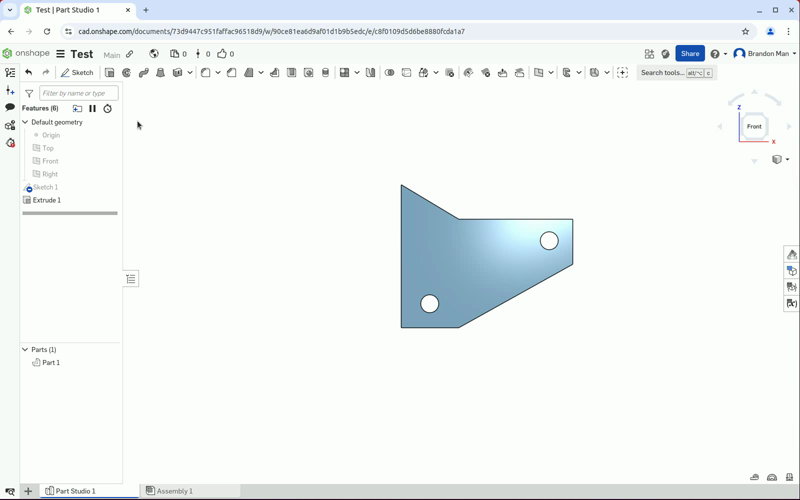
mouse_move(73, 189)
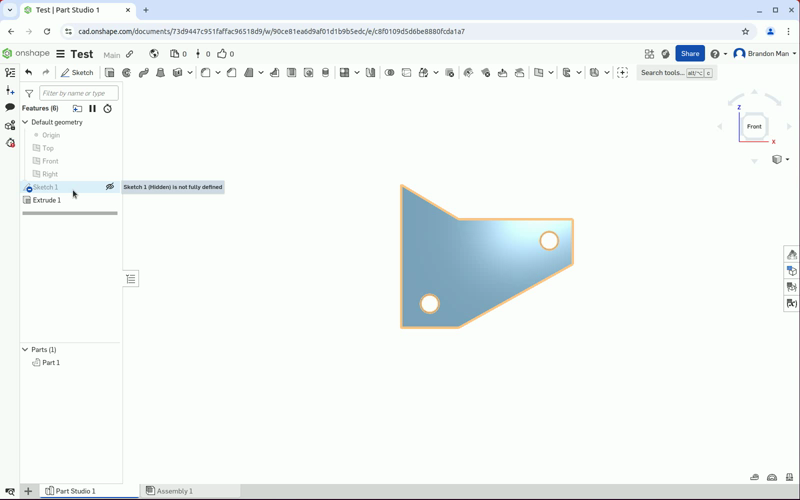
click(73, 189)
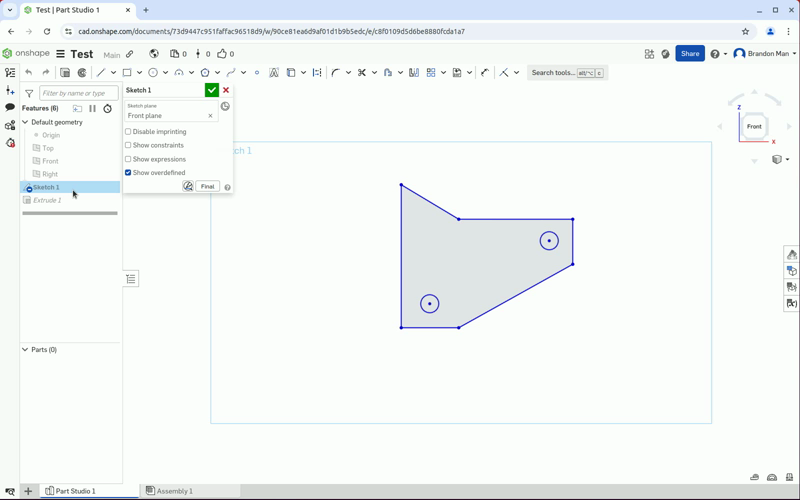
mouse_move(229, 92)
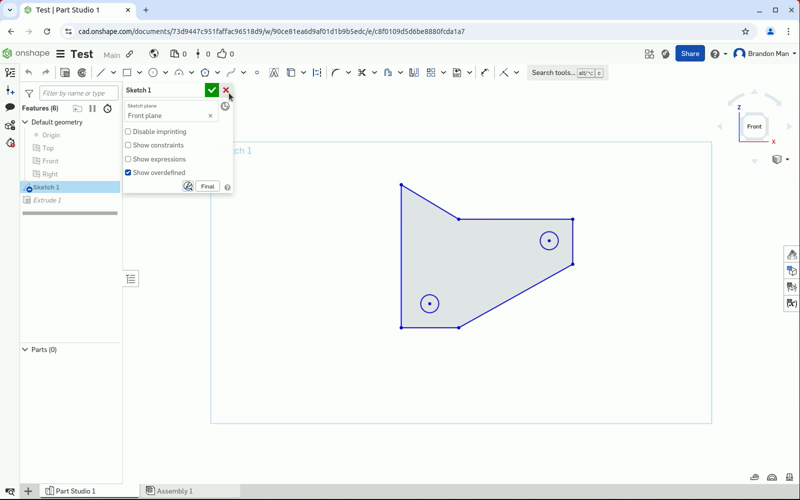
click(229, 92)
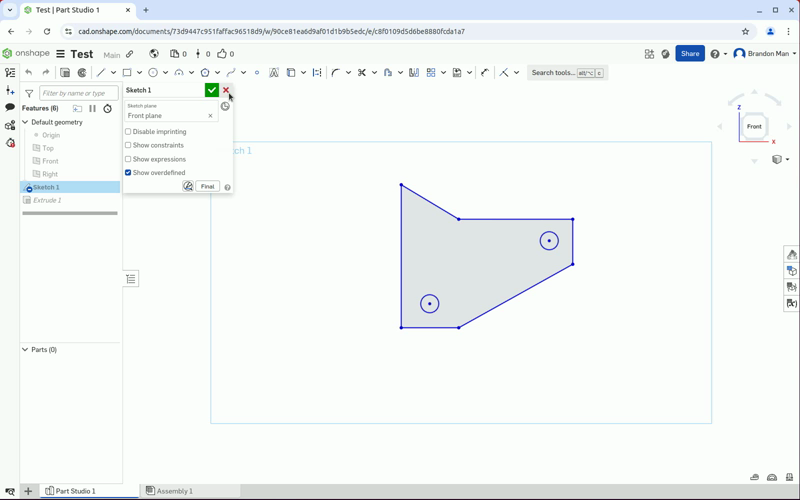
key(shift+s)
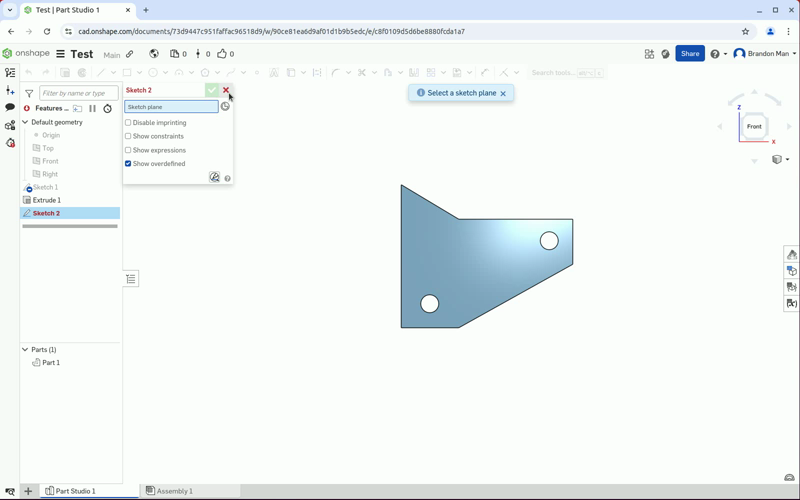
mouse_move(73, 163)
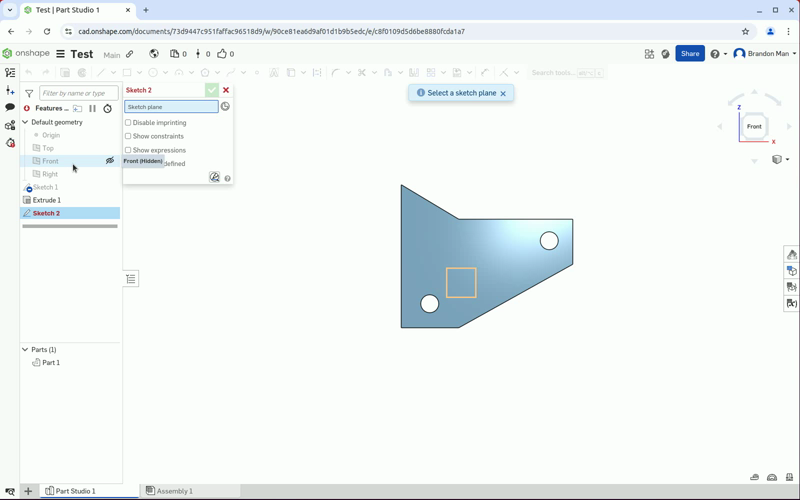
click(73, 163)
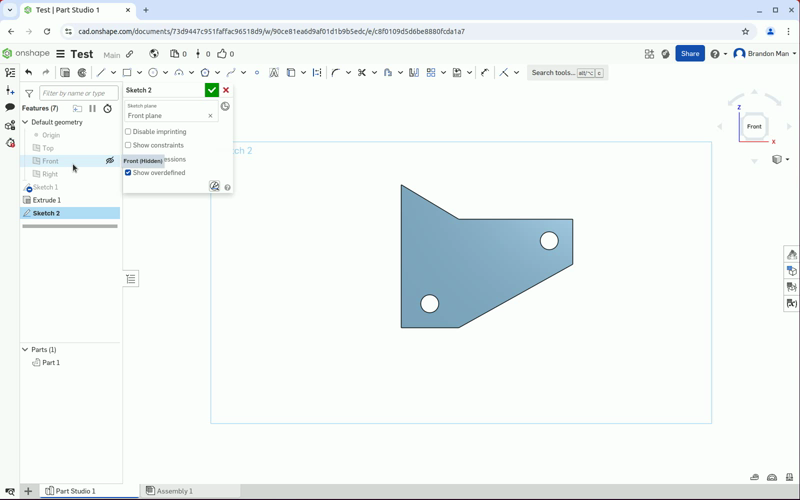
mouse_move(73, 352)
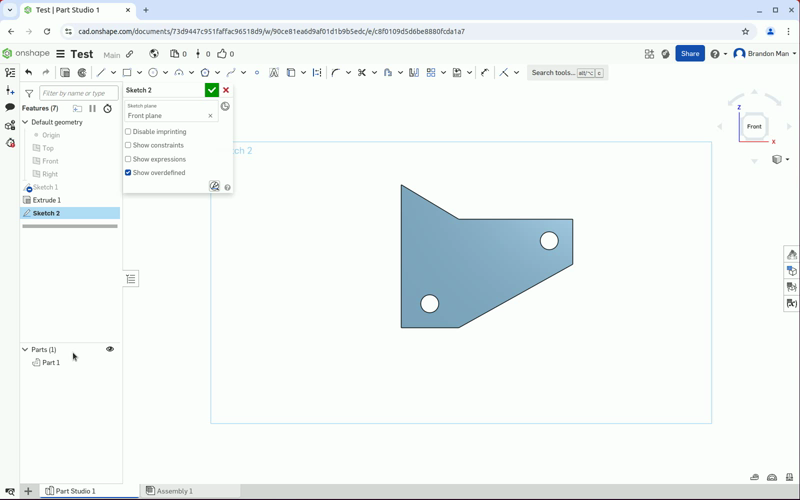
key(y)
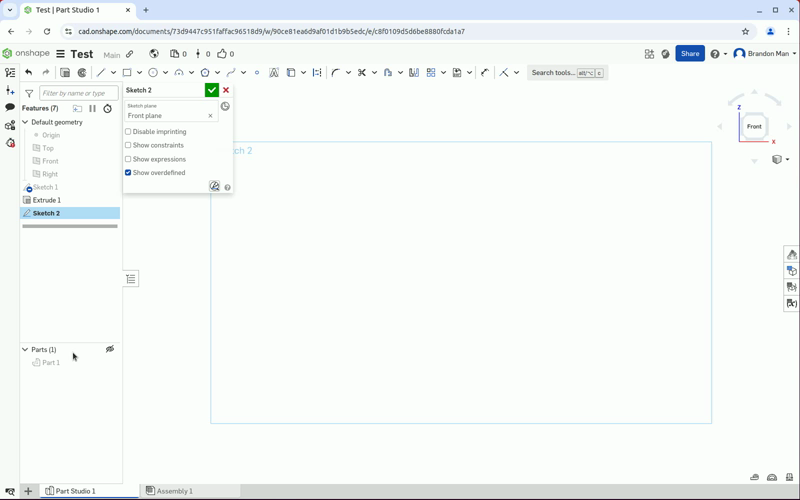
key(c)
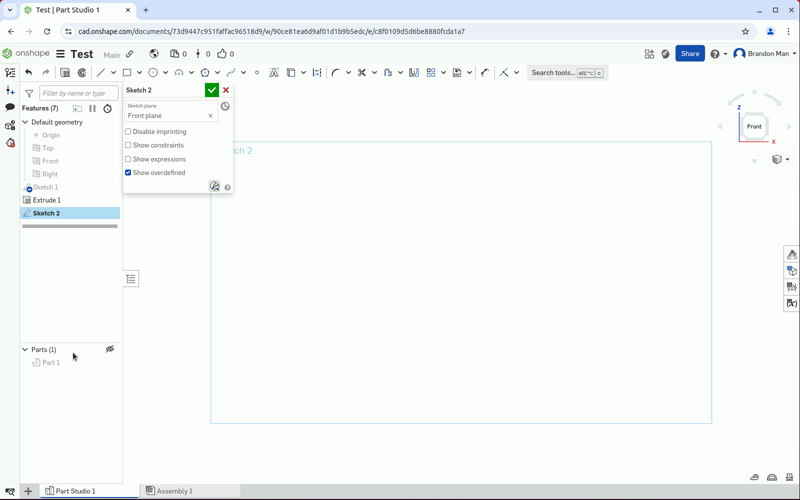
key_down(shift)
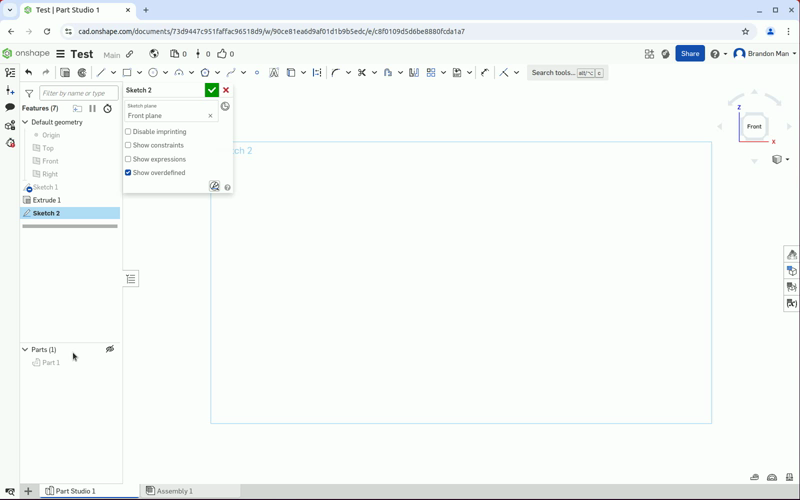
mouse_move(430, 304)
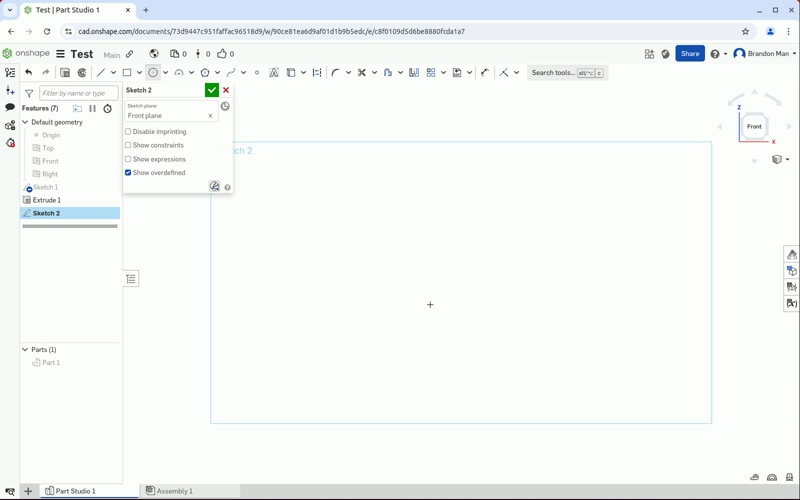
click(430, 304)
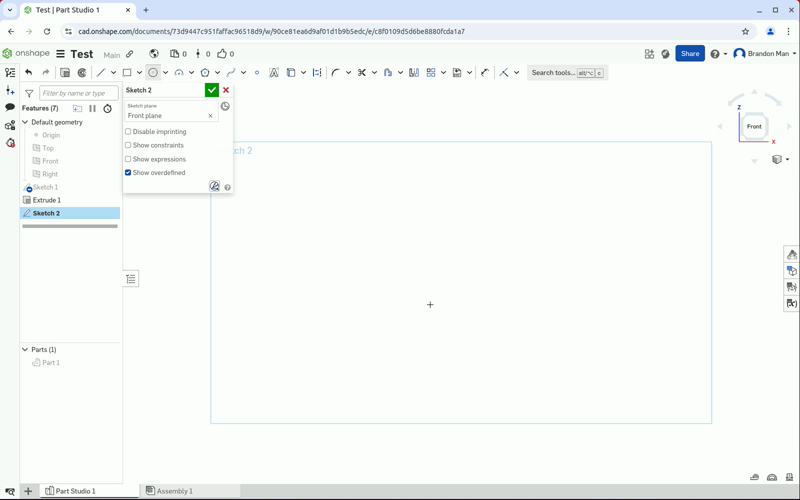
key_up(shift)
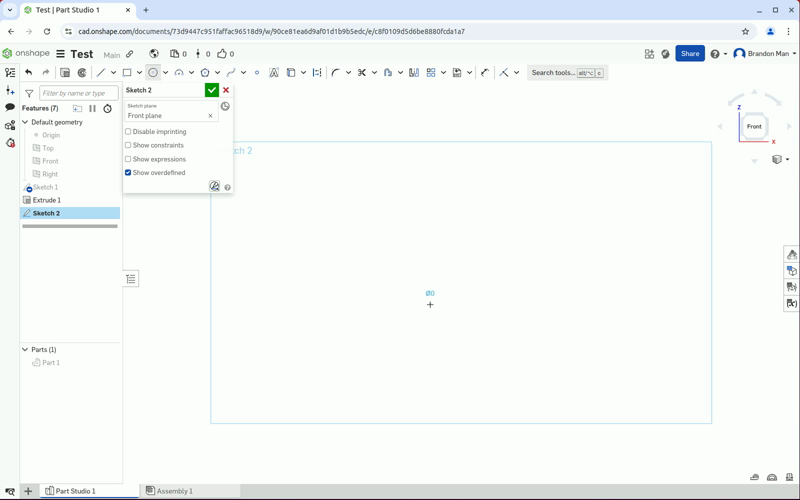
mouse_move(439, 304)
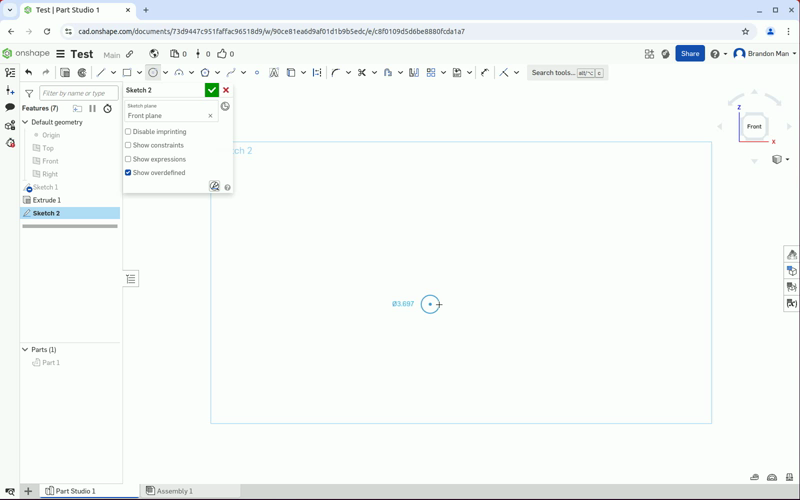
click(439, 304)
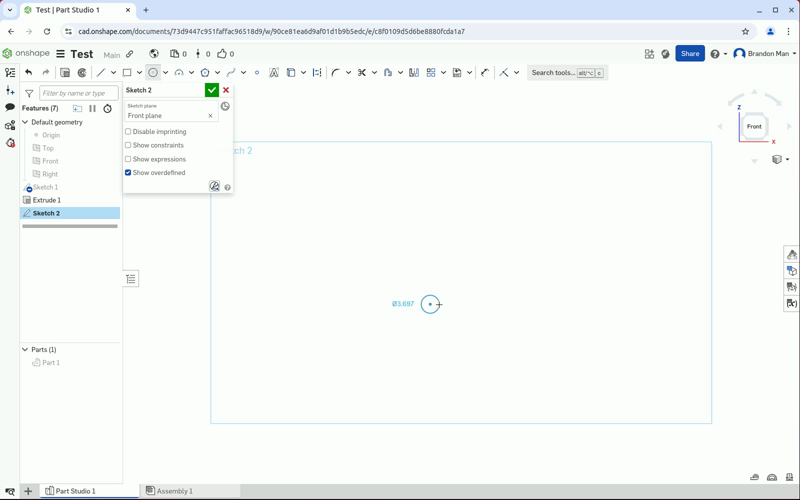
key(esc)
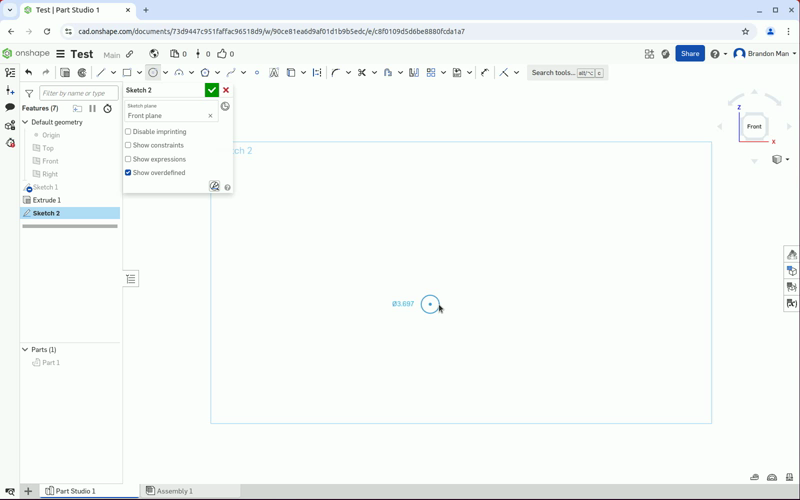
mouse_move(424, 310)
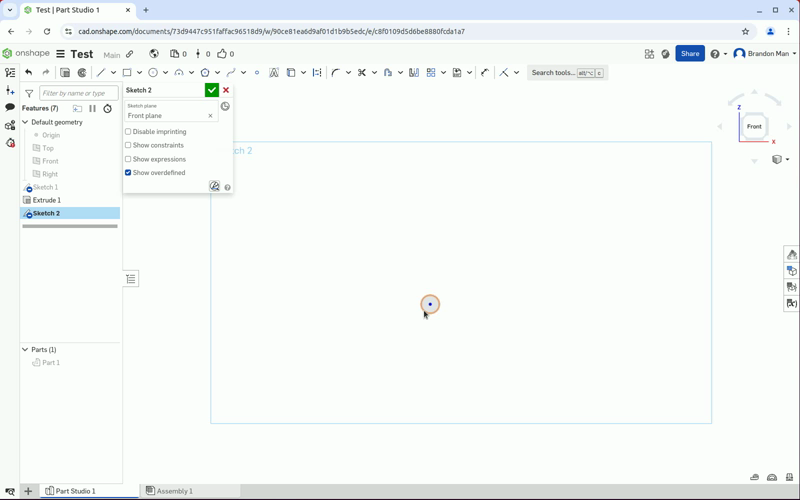
scroll(6)
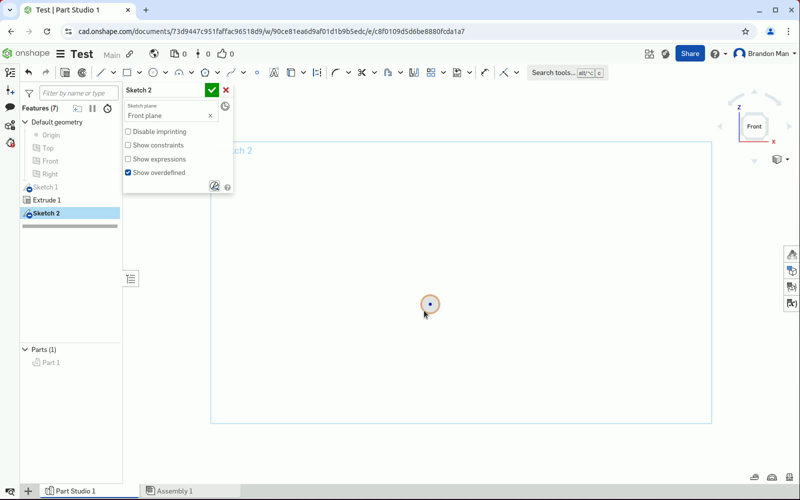
scroll(6)
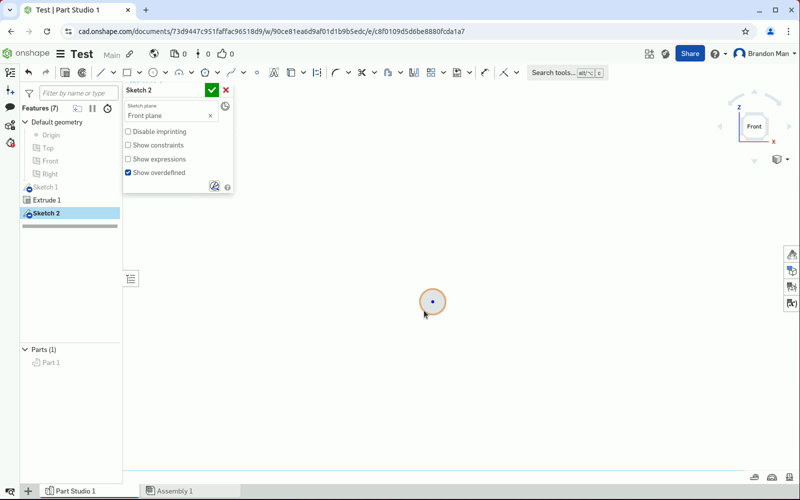
scroll(6)
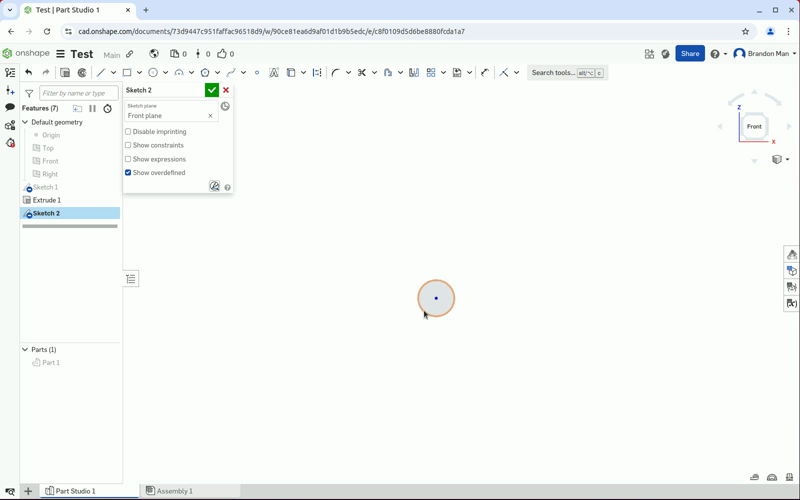
scroll(6)
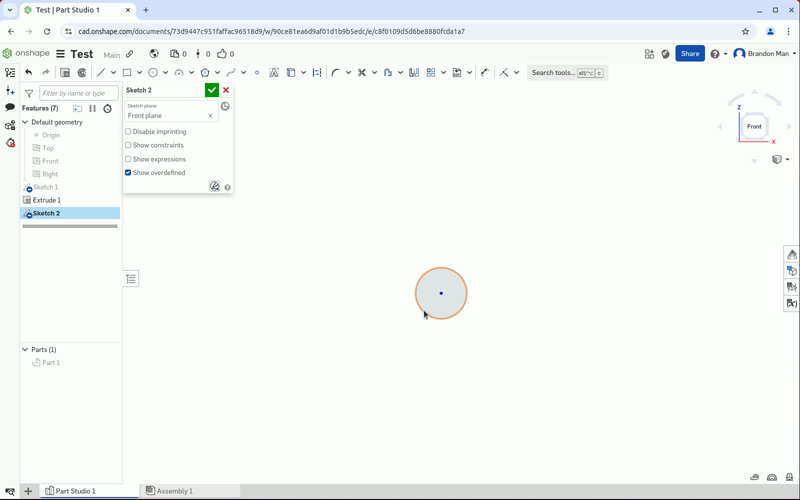
scroll(6)
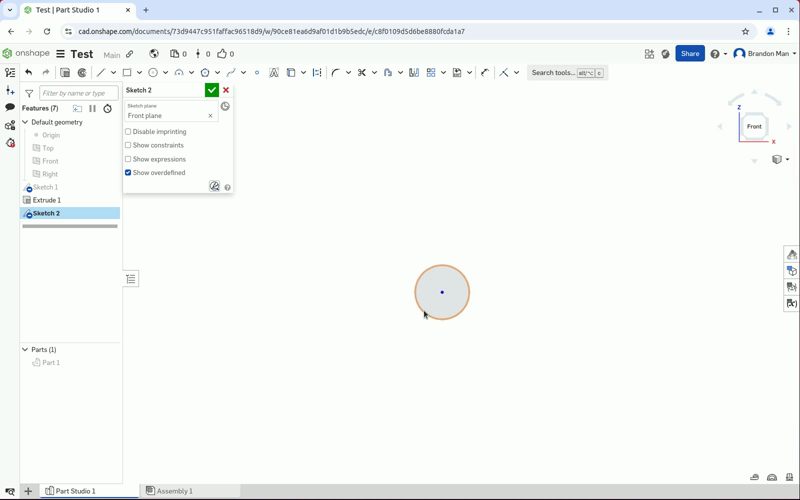
scroll(6)
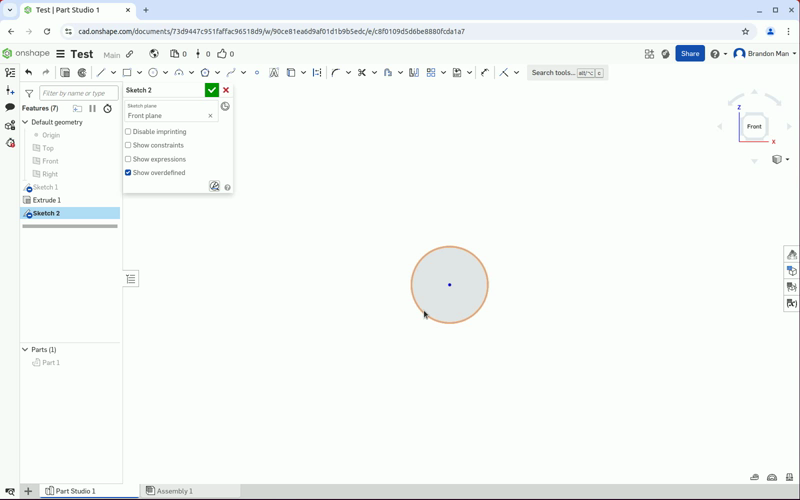
scroll(6)
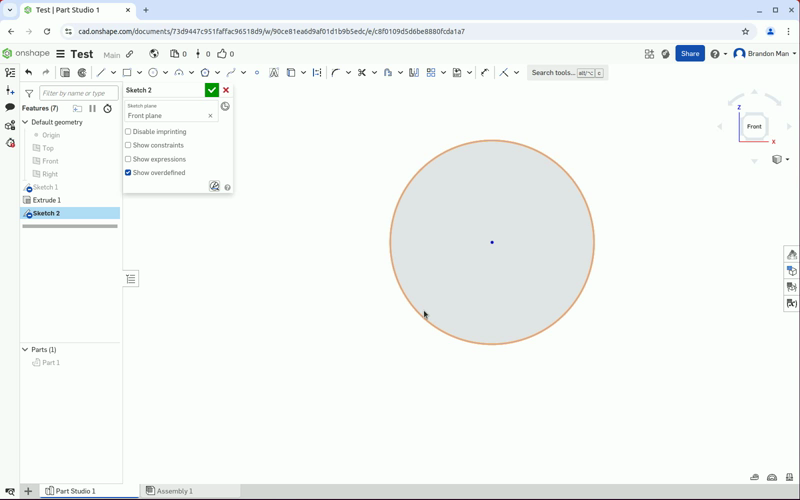
click(424, 310)
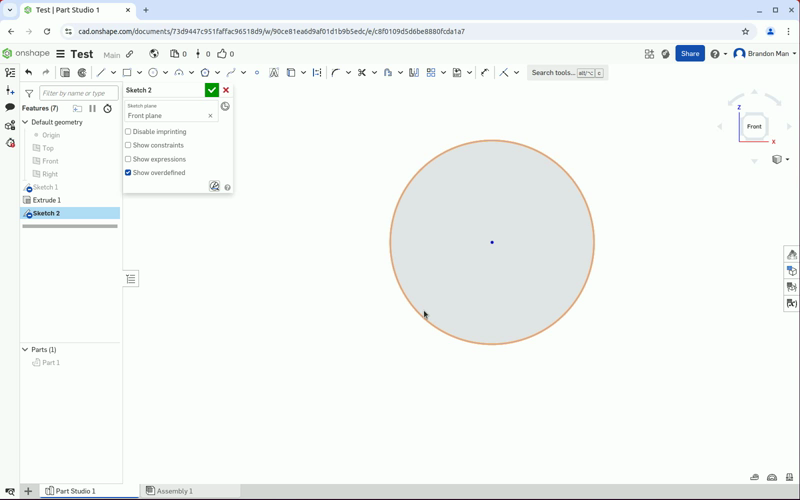
scroll(-6)
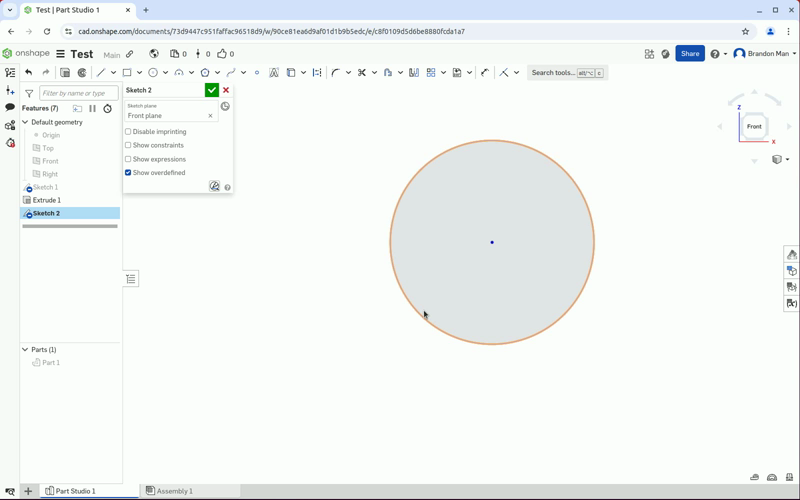
scroll(-6)
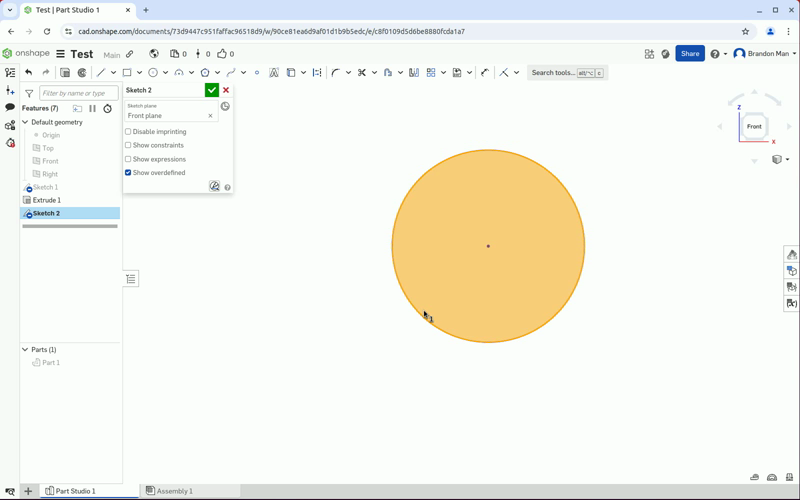
scroll(-6)
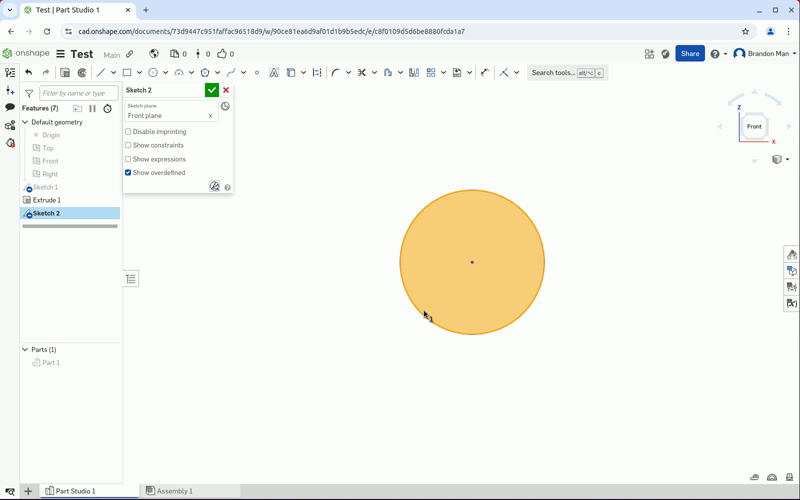
scroll(-6)
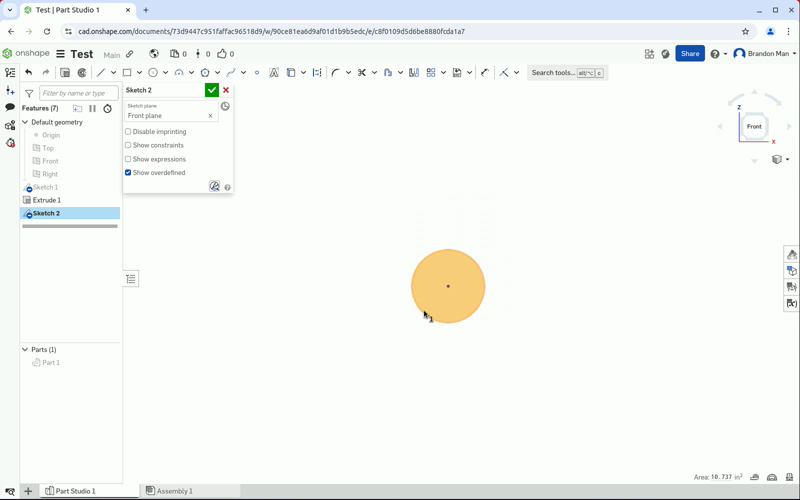
scroll(-6)
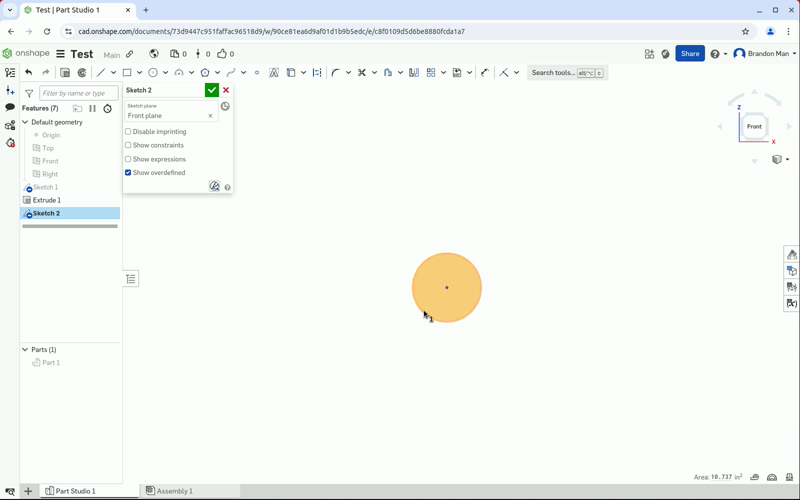
scroll(-6)
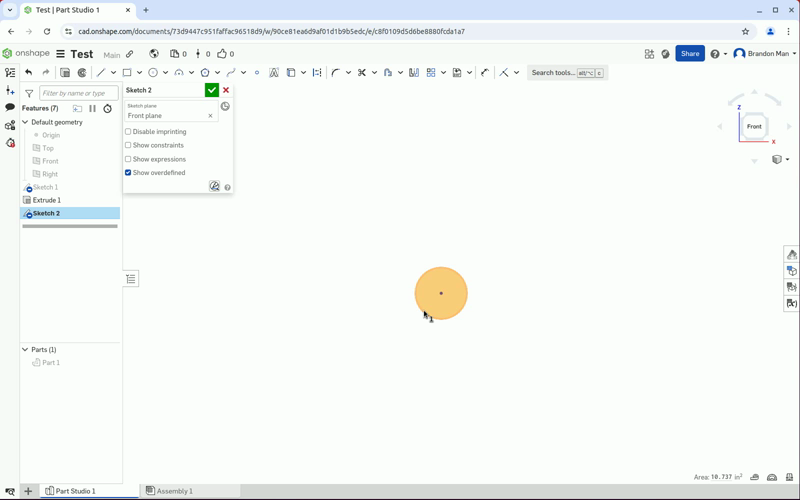
scroll(-6)
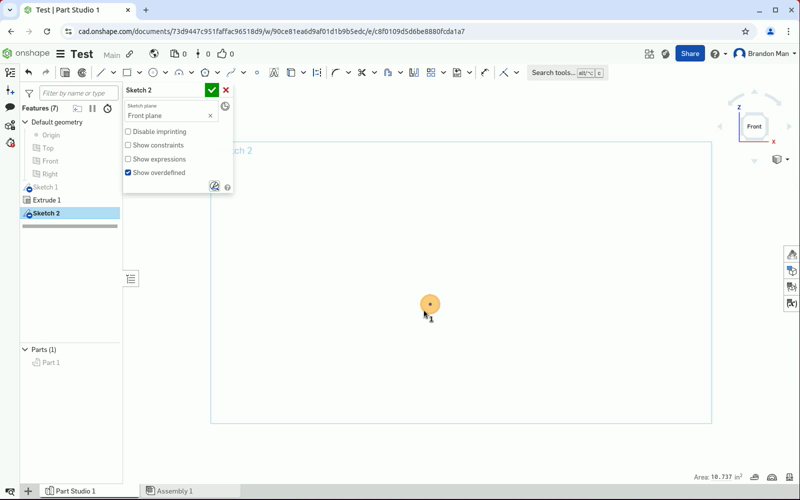
mouse_move(73, 352)
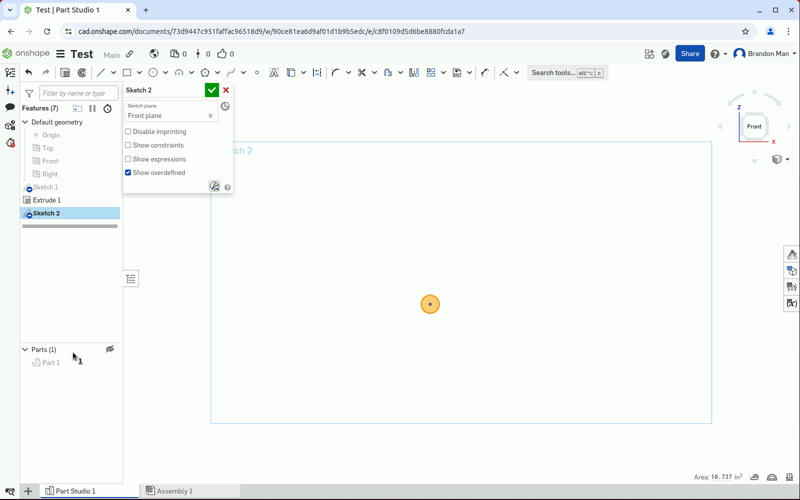
key(shift+y)
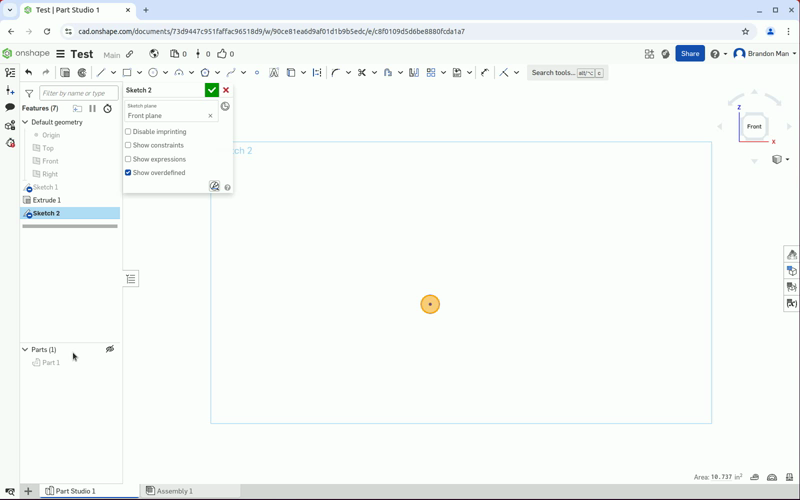
key(shift+e)
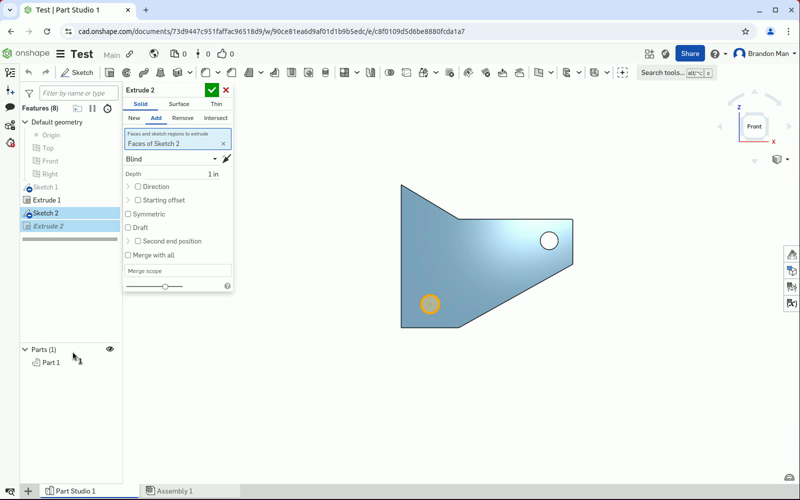
mouse_move(143, 106)
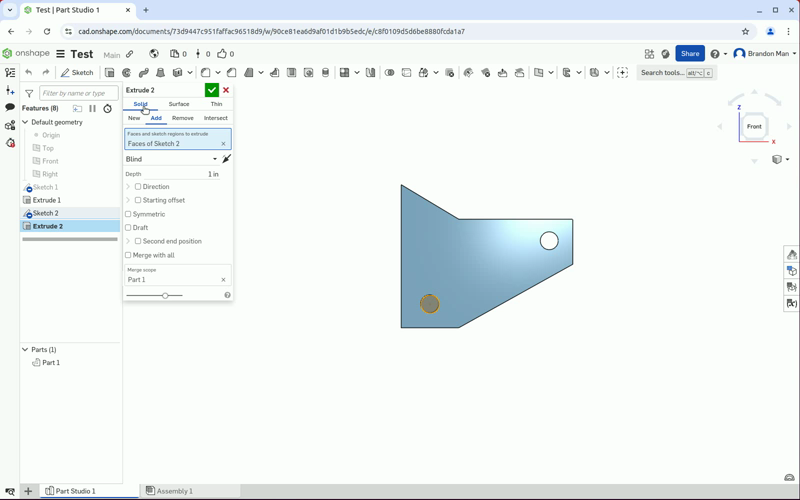
click(143, 106)
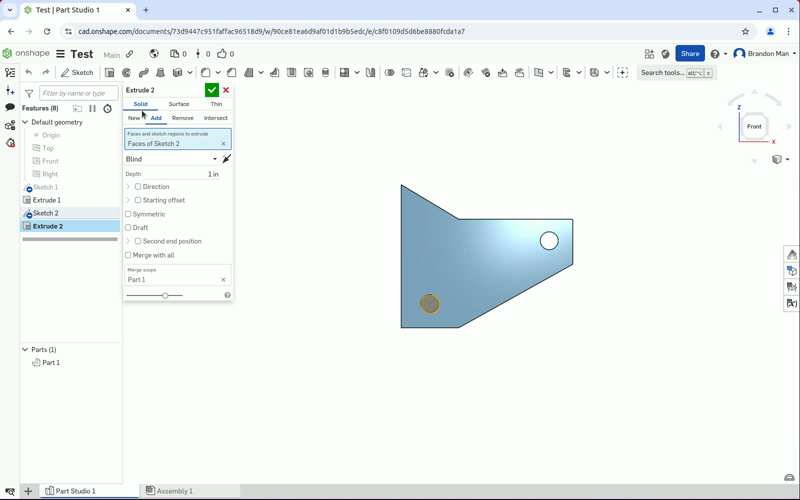
mouse_move(137, 120)
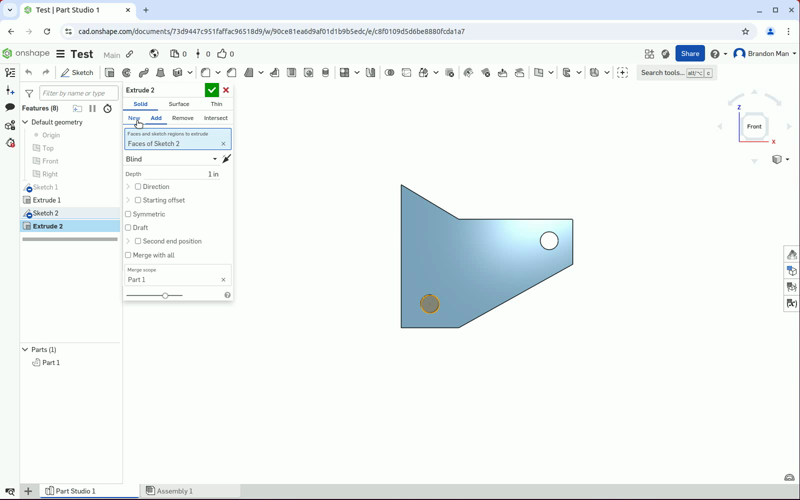
click(137, 120)
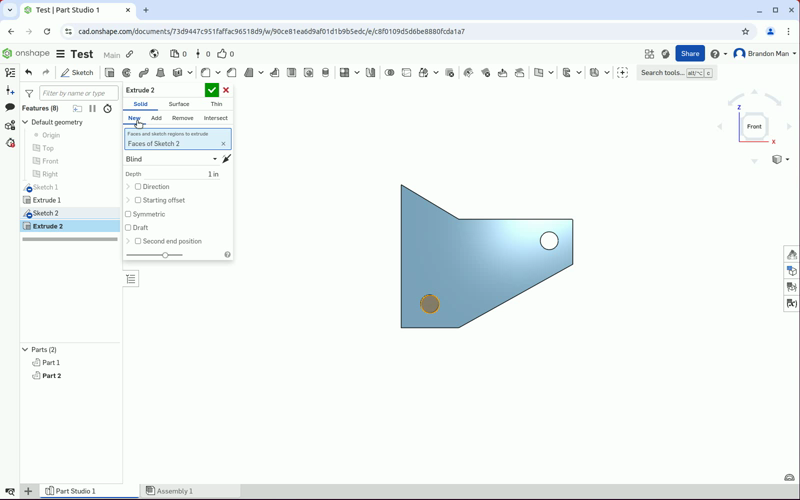
key(tab, 4)
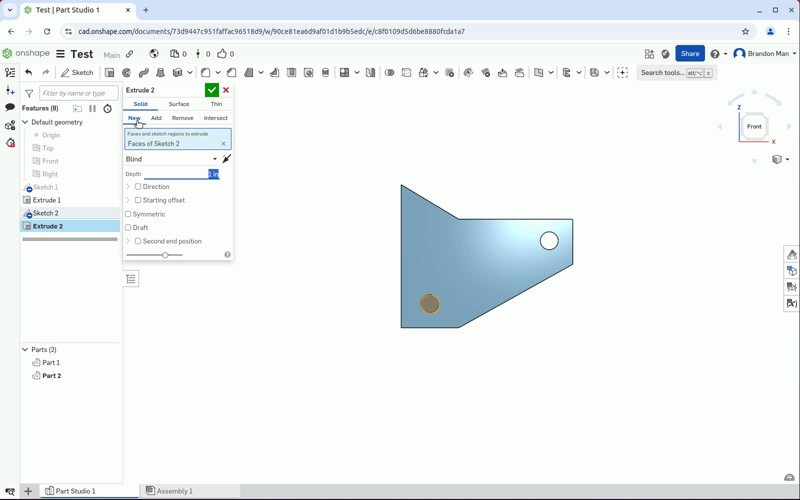
text(35.144)
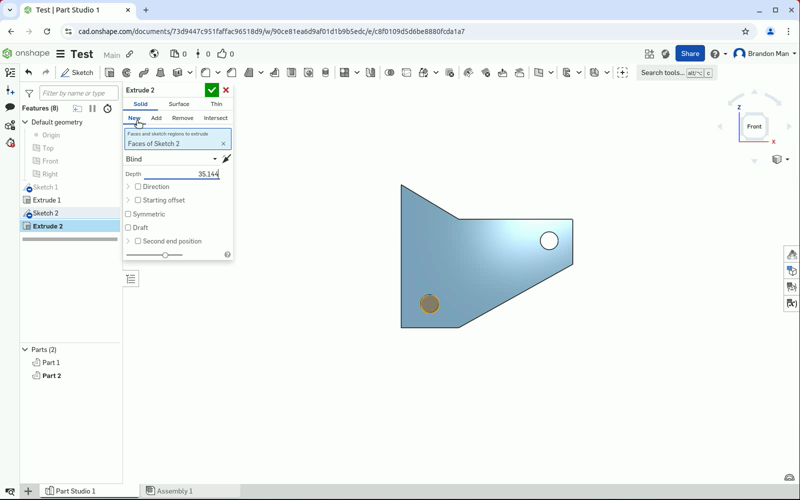
key(tab, 3)
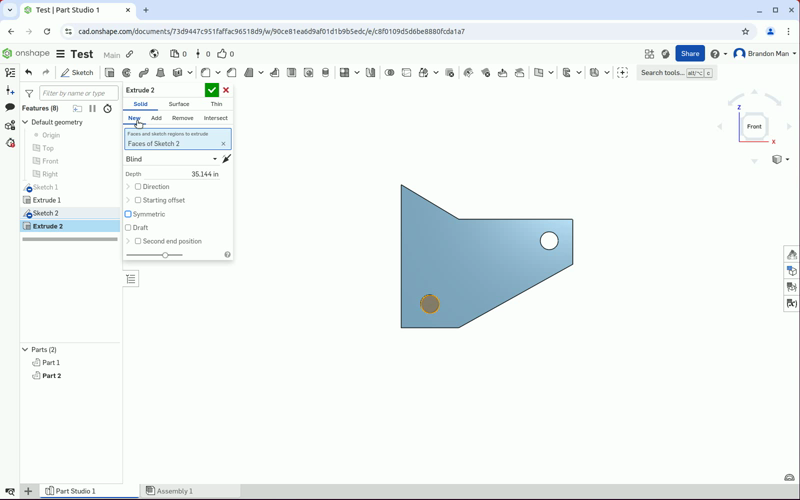
key(space)
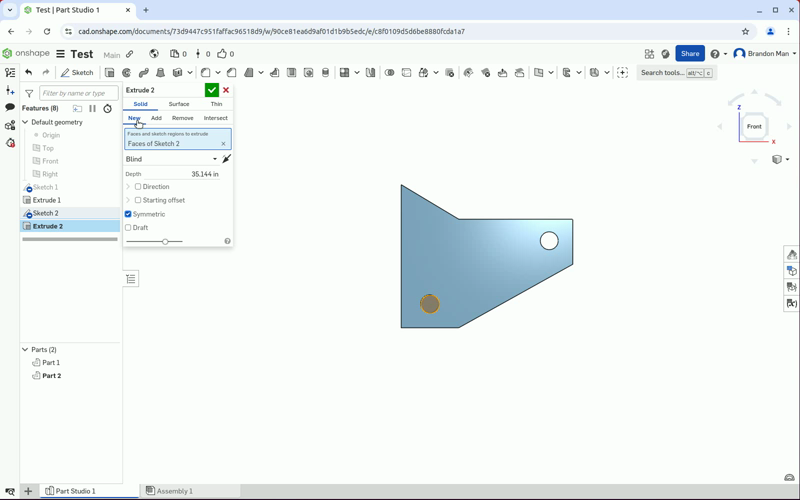
key(enter)
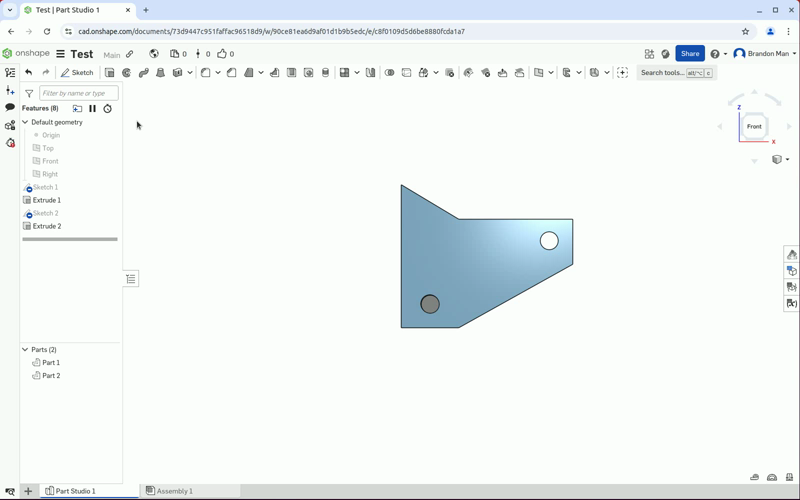
key(shift+h)
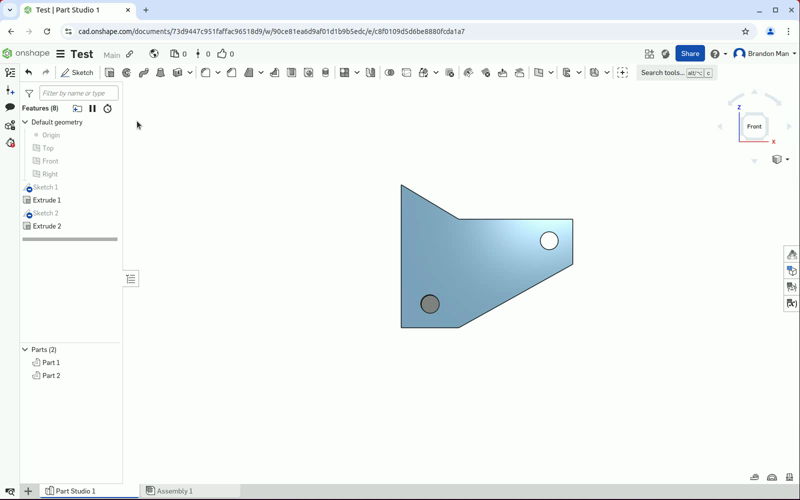
key(shift+h)
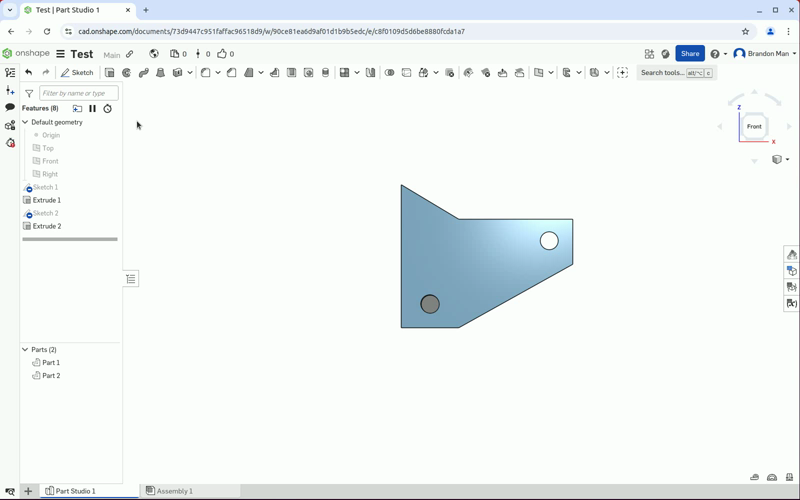
mouse_move(73, 189)
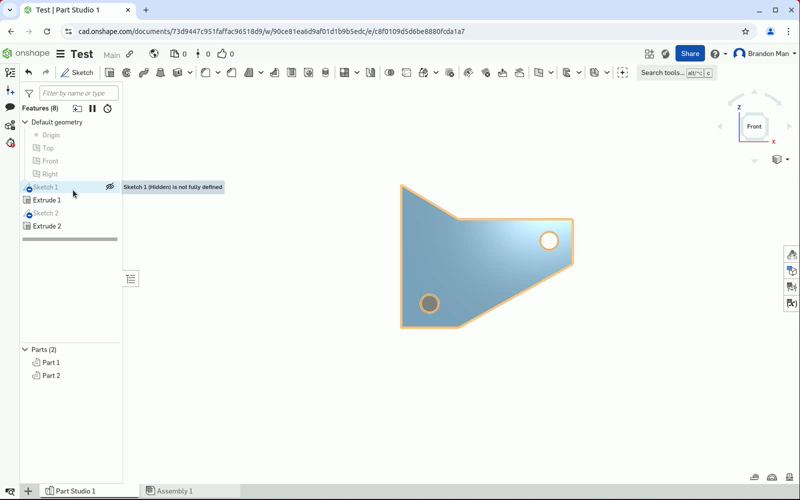
click(73, 189)
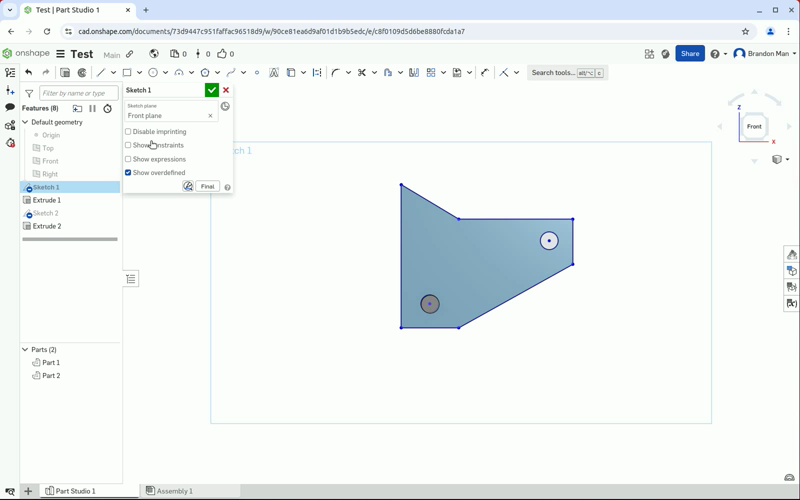
mouse_move(229, 92)
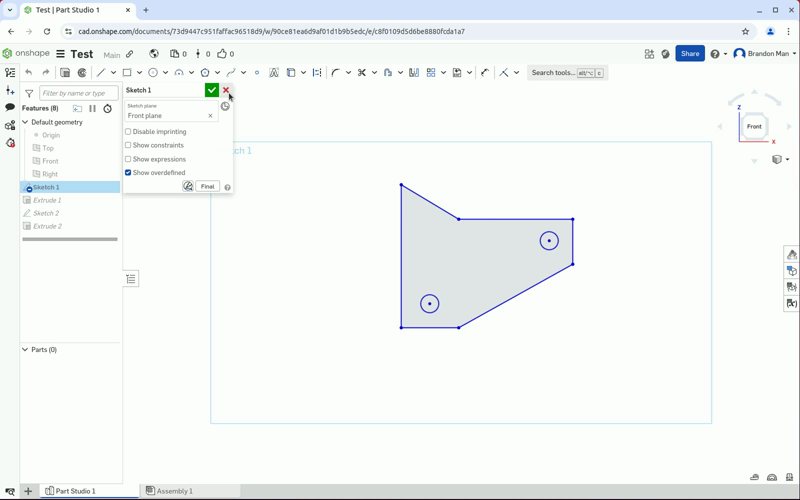
click(229, 92)
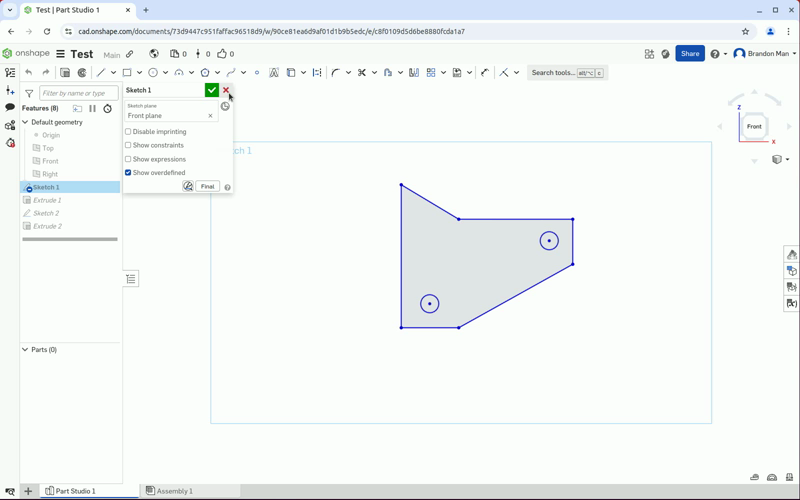
key(shift+s)
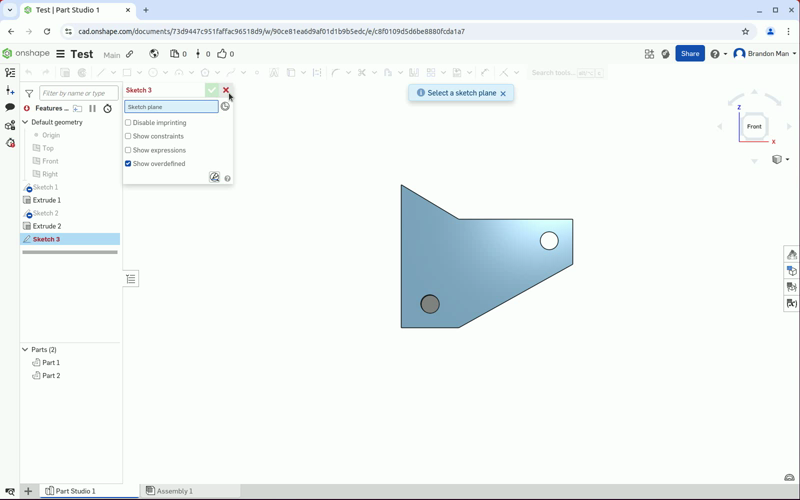
mouse_move(73, 163)
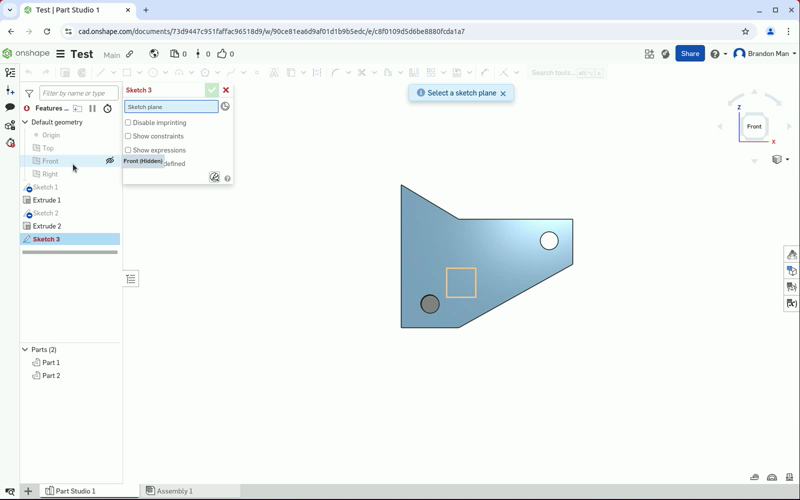
click(73, 163)
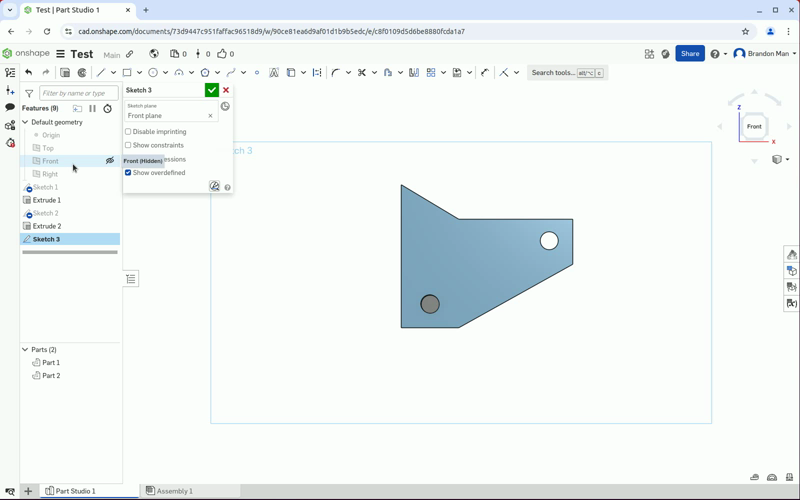
mouse_move(73, 352)
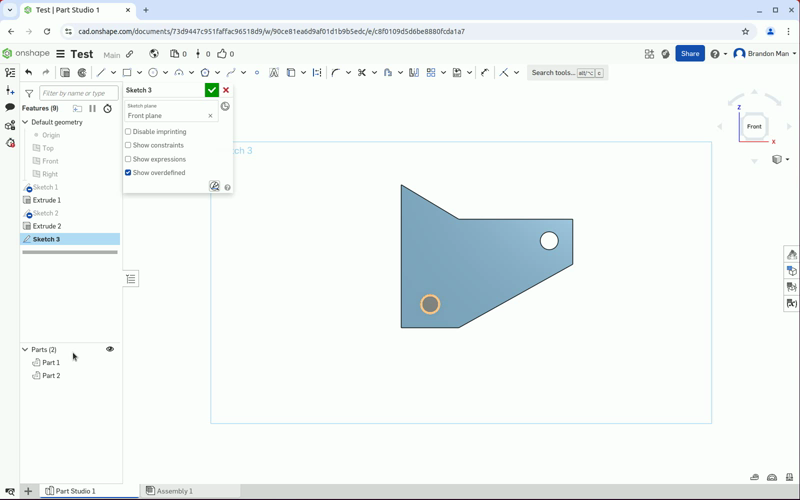
key(y)
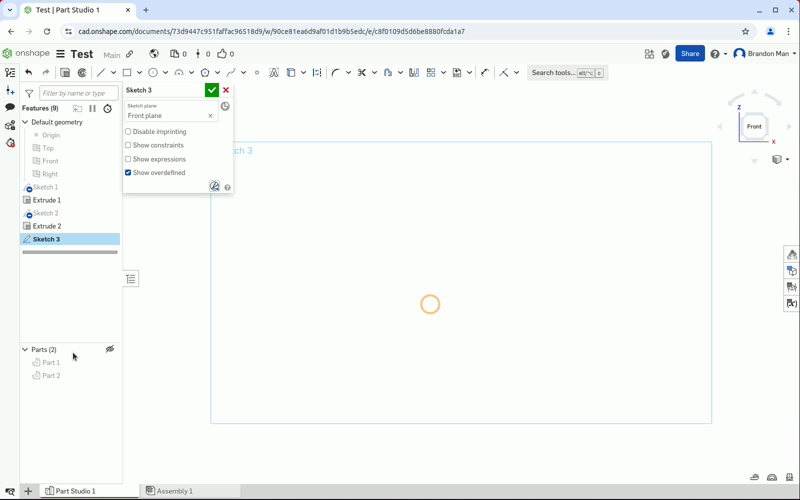
key(c)
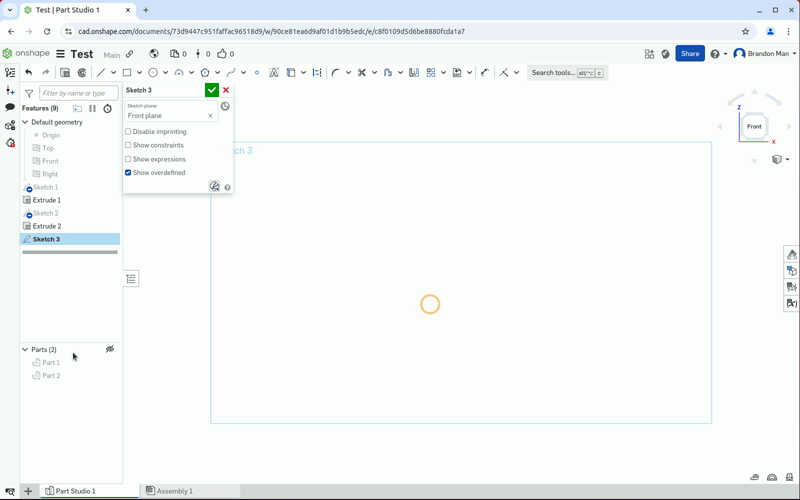
key_down(shift)
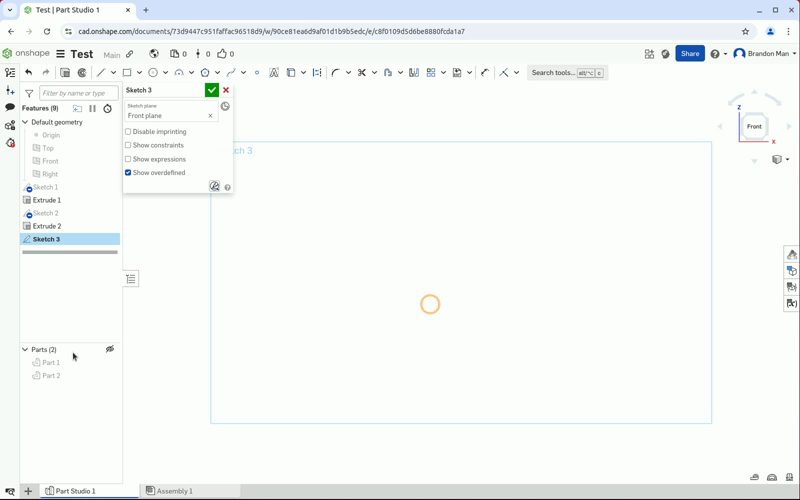
mouse_move(550, 240)
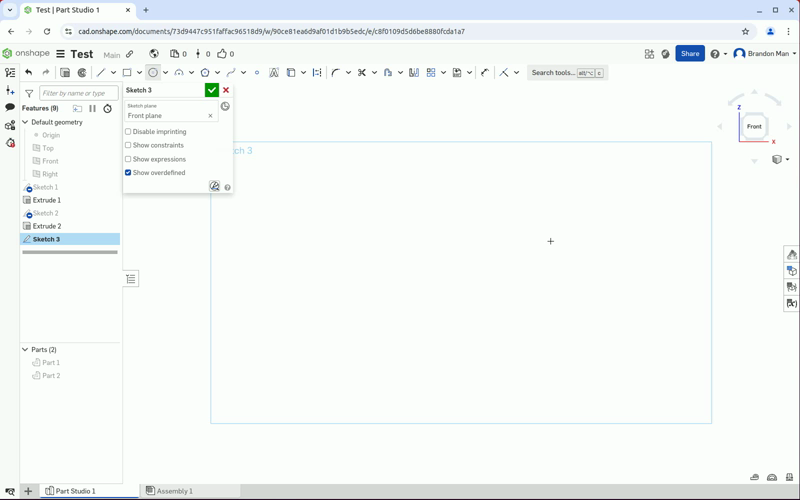
click(550, 240)
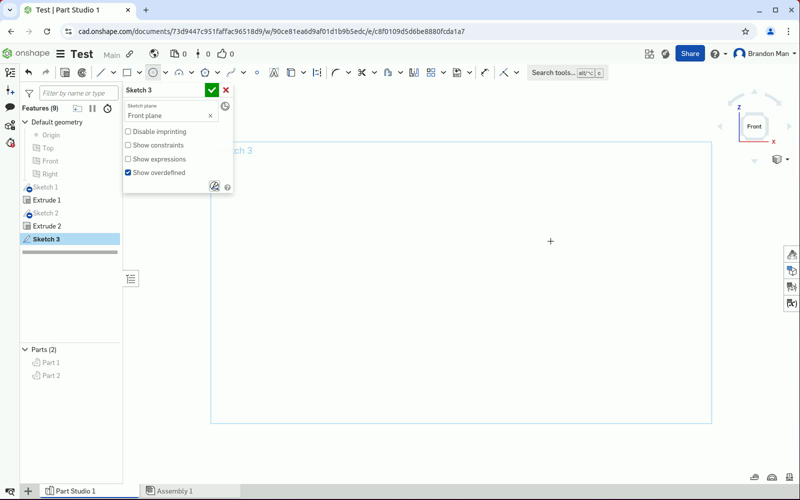
key_up(shift)
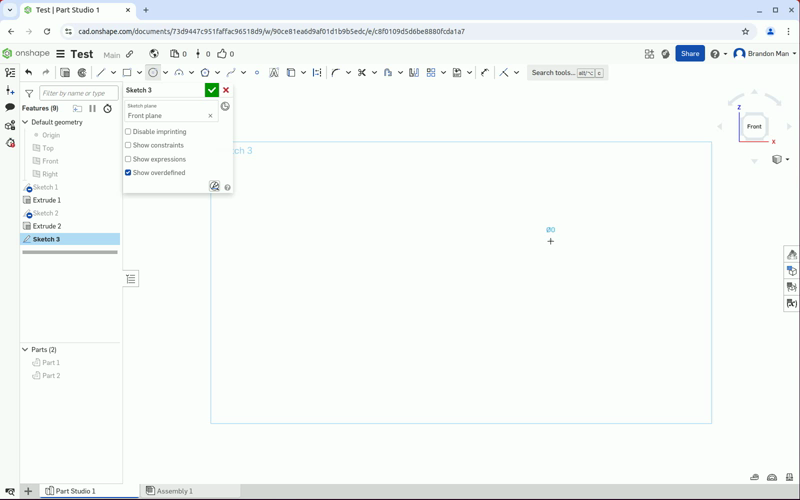
mouse_move(560, 240)
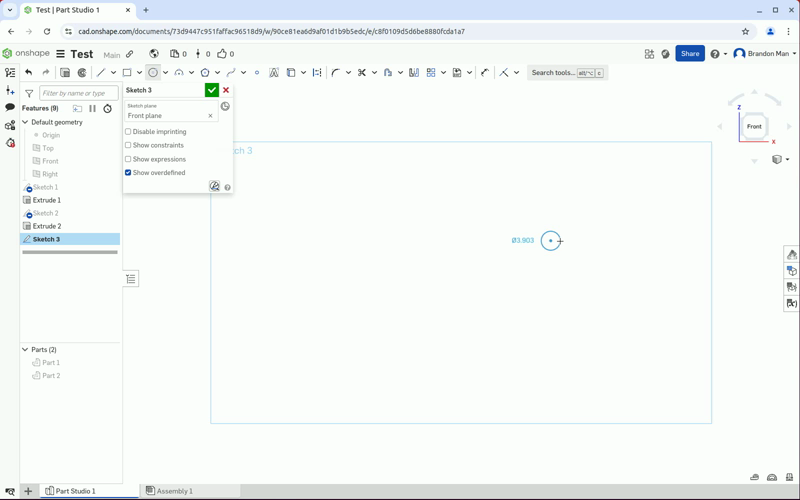
click(560, 240)
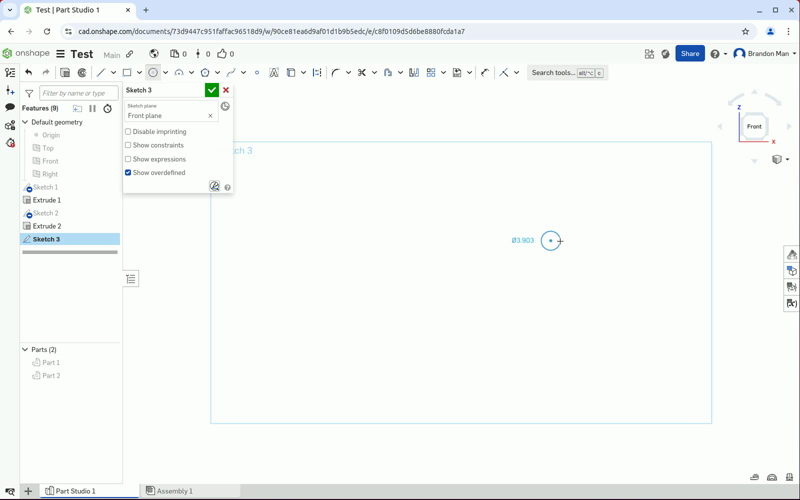
key(esc)
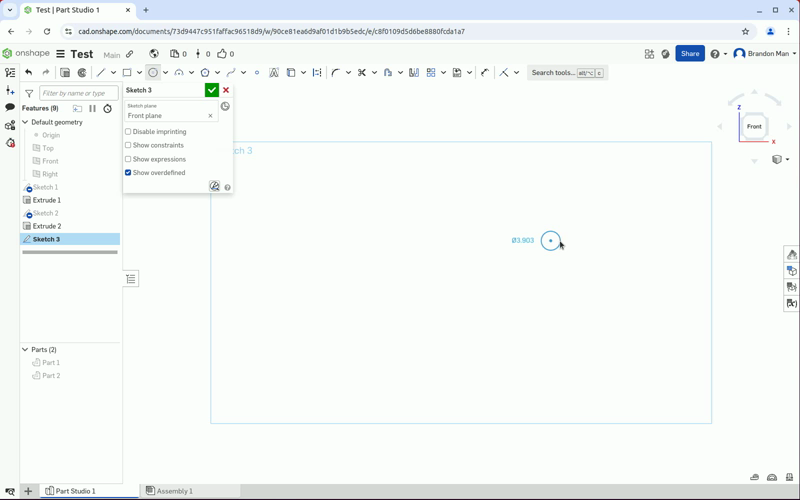
mouse_move(554, 233)
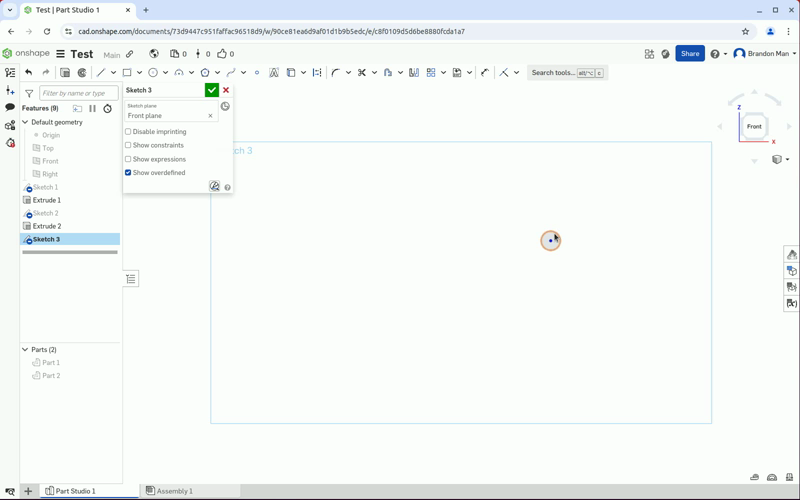
scroll(6)
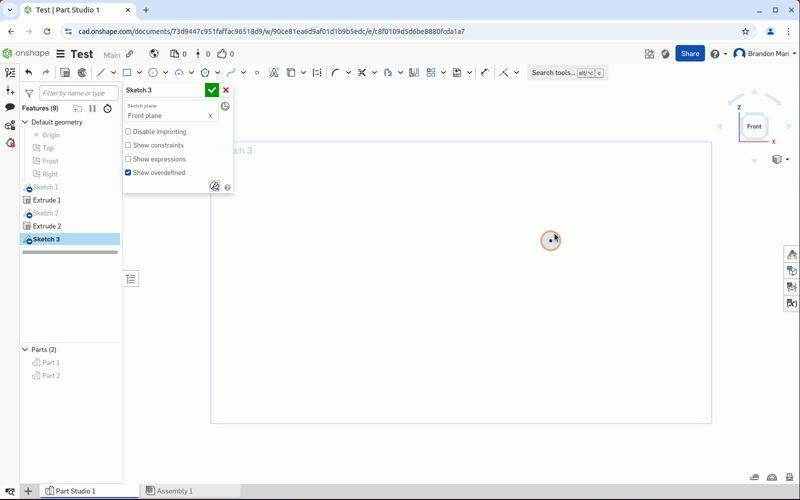
scroll(6)
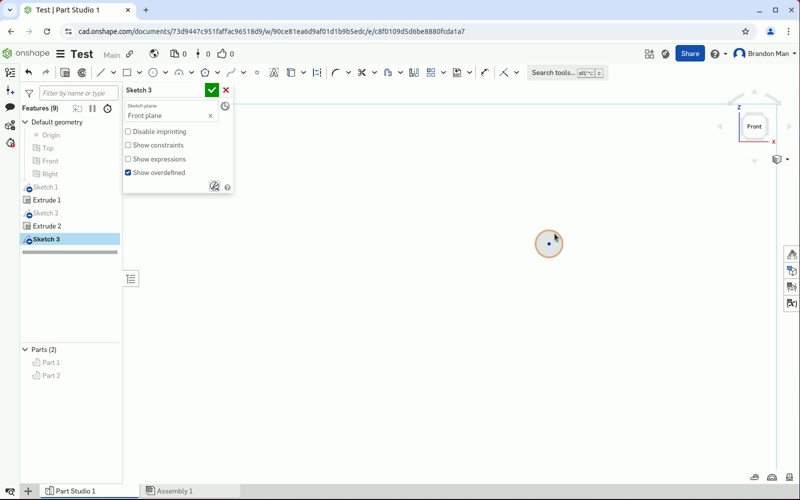
scroll(6)
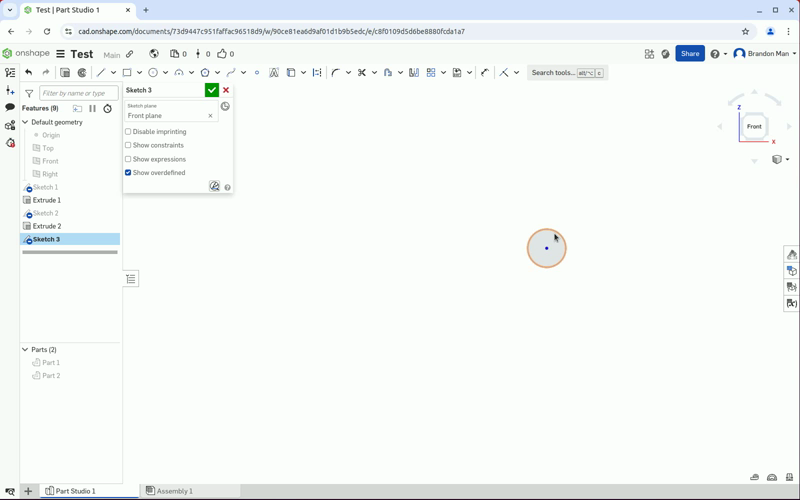
scroll(6)
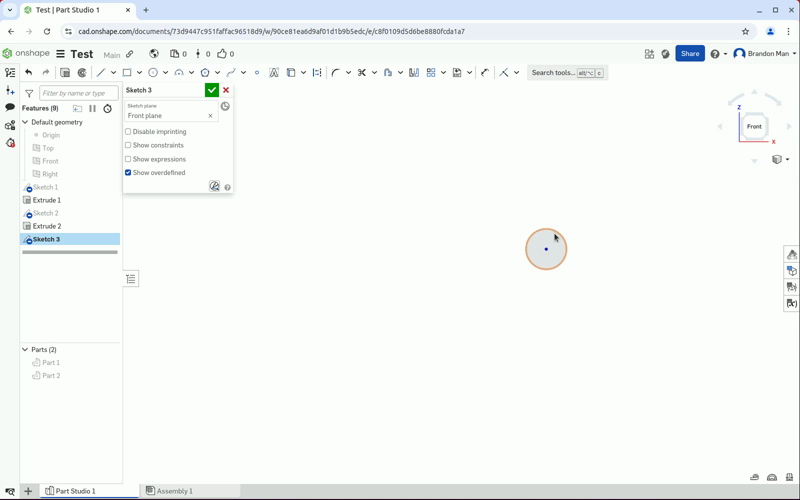
scroll(6)
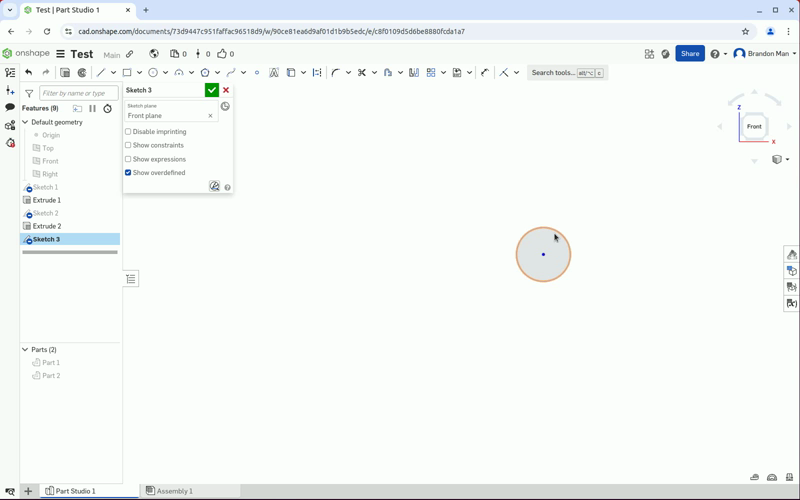
scroll(6)
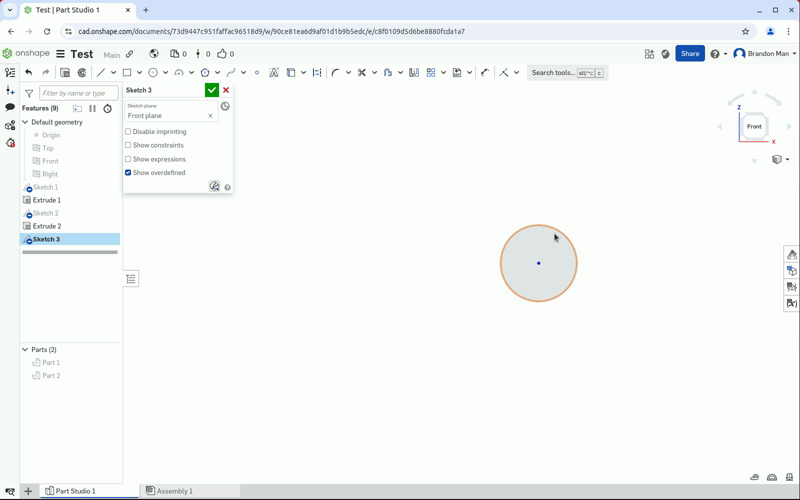
scroll(6)
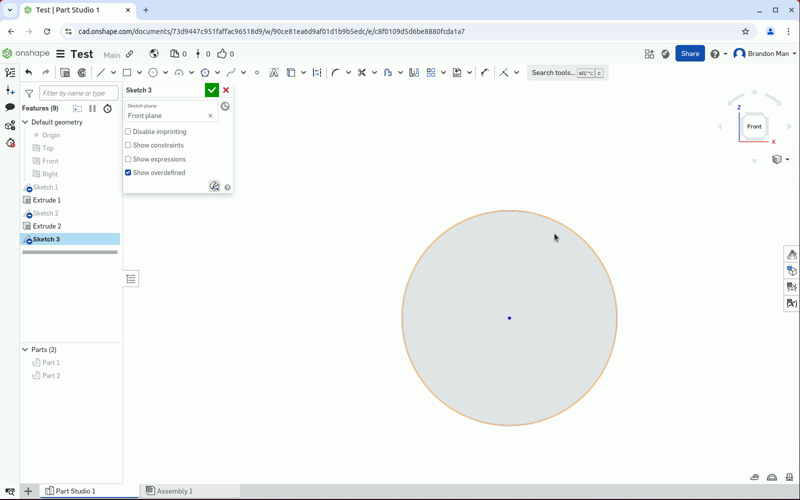
click(554, 233)
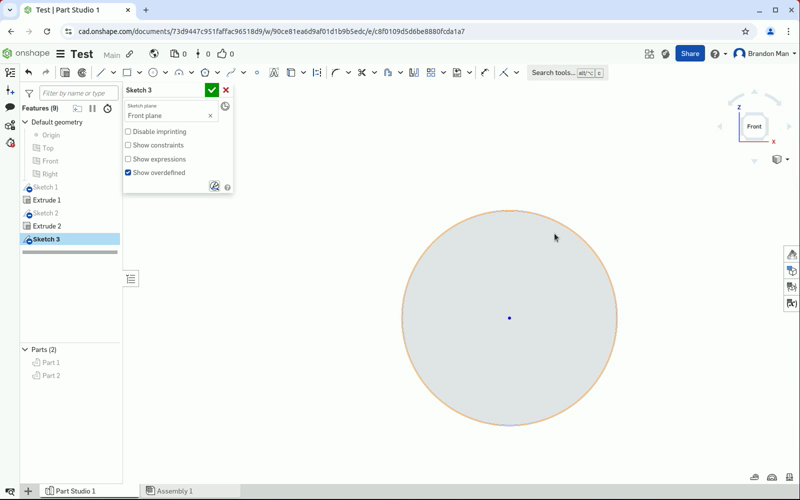
scroll(-6)
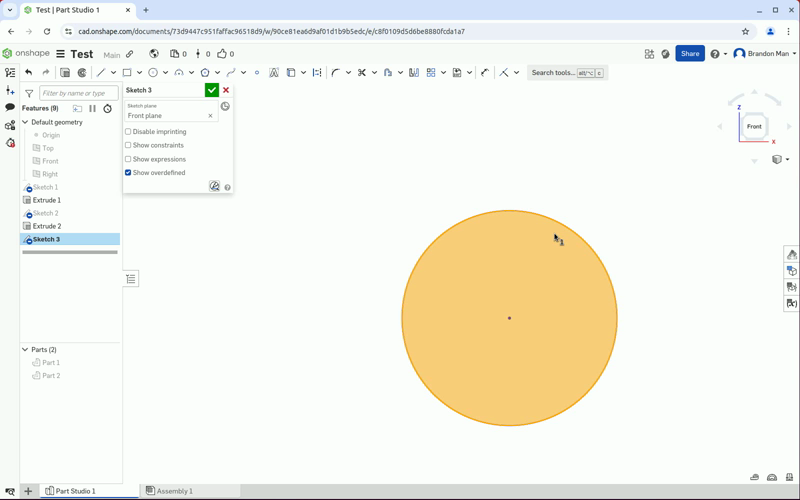
scroll(-6)
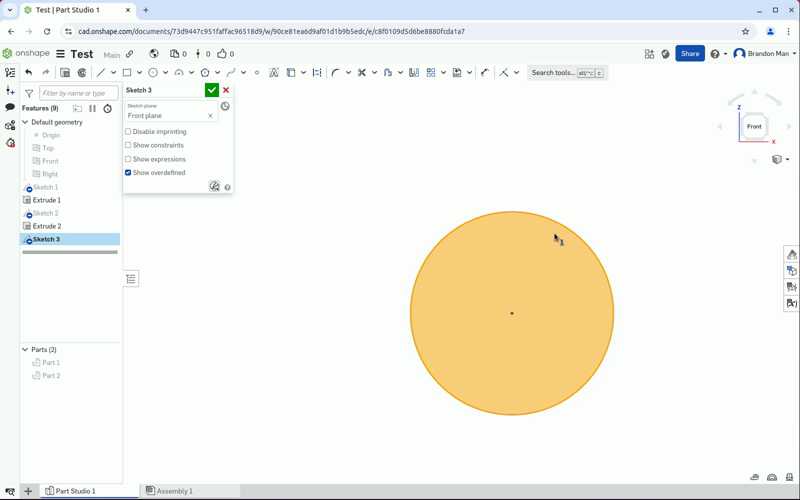
scroll(-6)
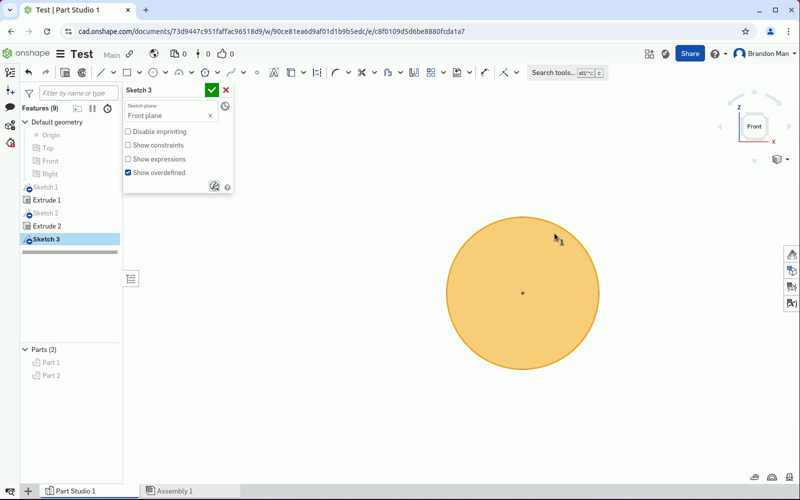
scroll(-6)
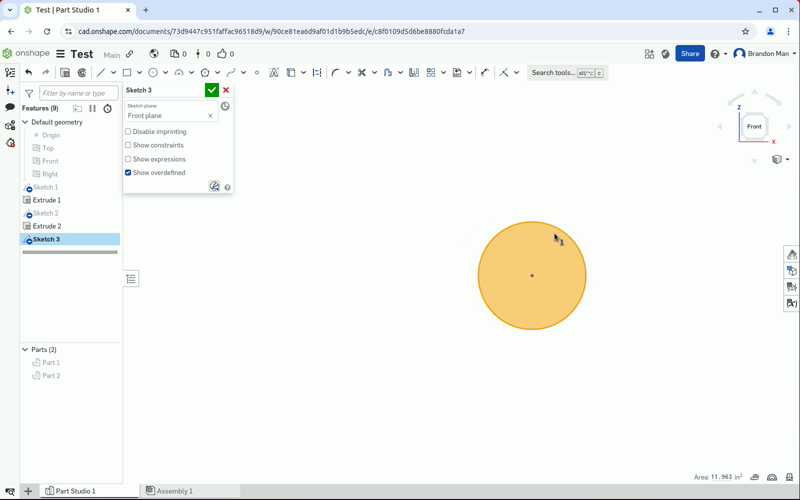
scroll(-6)
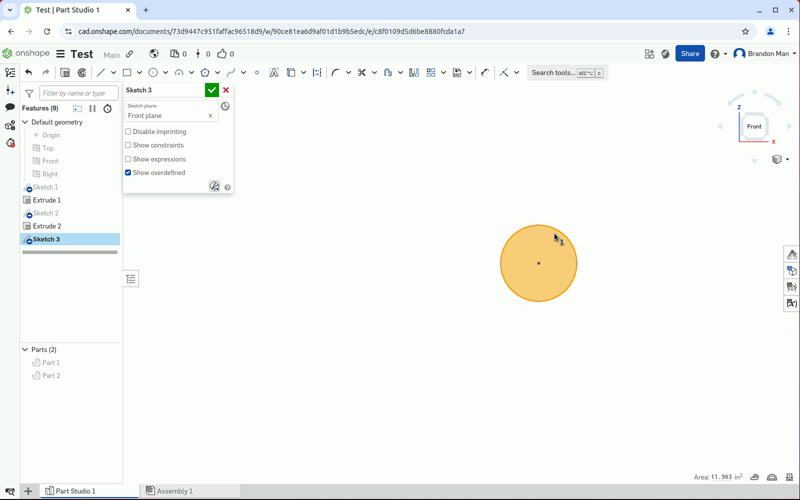
scroll(-6)
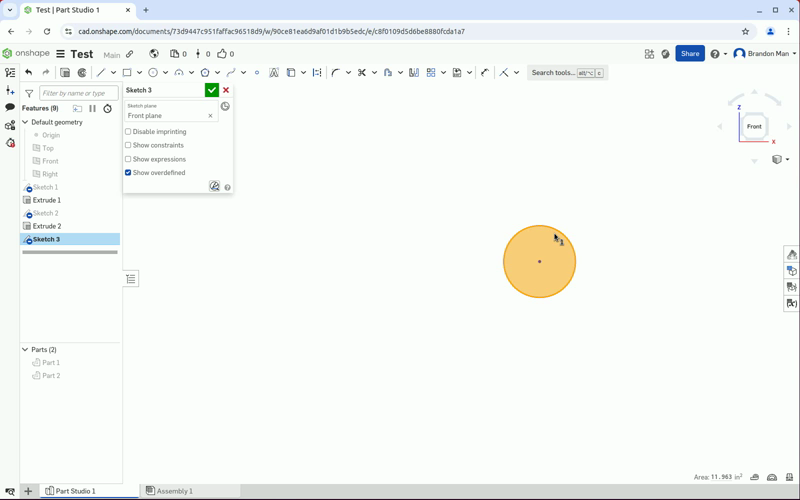
scroll(-6)
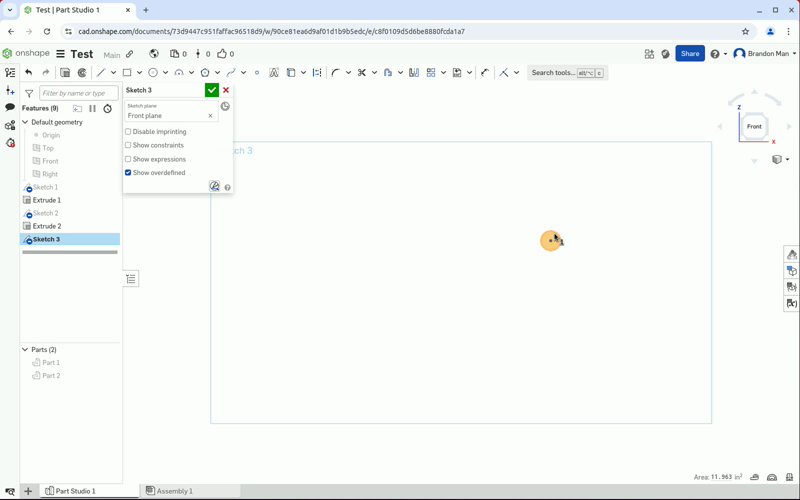
mouse_move(73, 352)
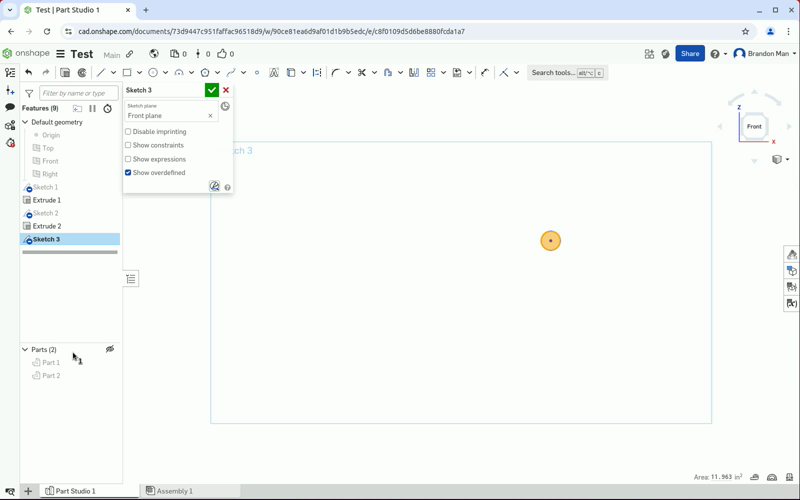
key(shift+y)
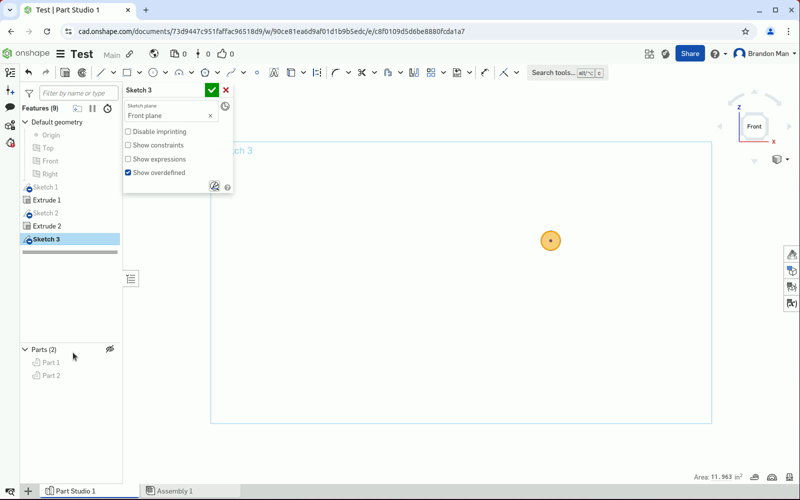
key(shift+e)
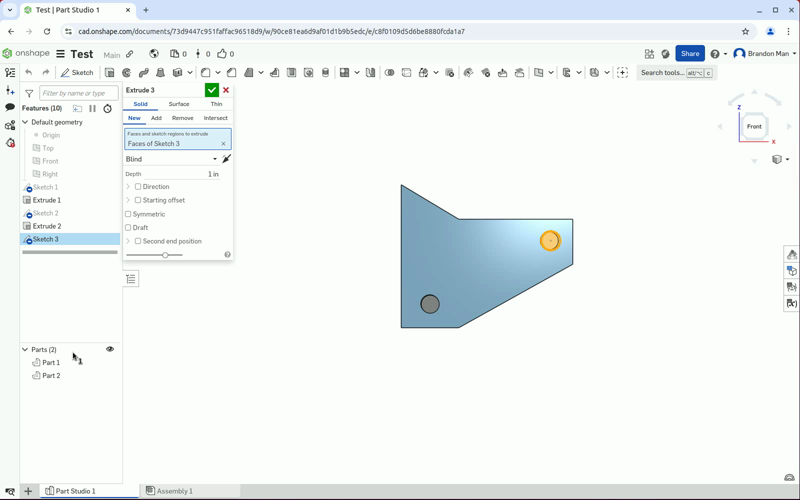
mouse_move(143, 106)
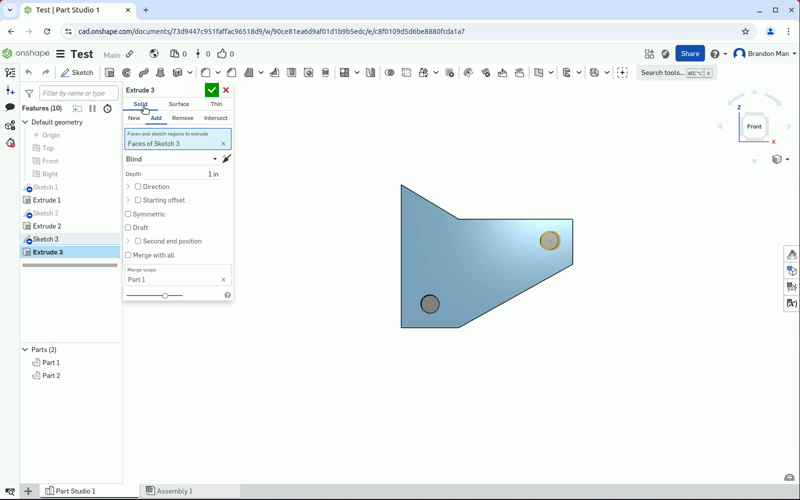
click(143, 106)
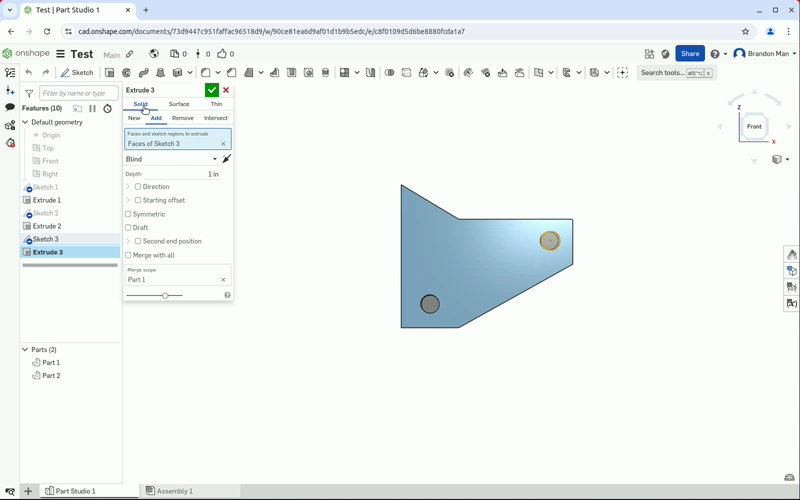
mouse_move(137, 120)
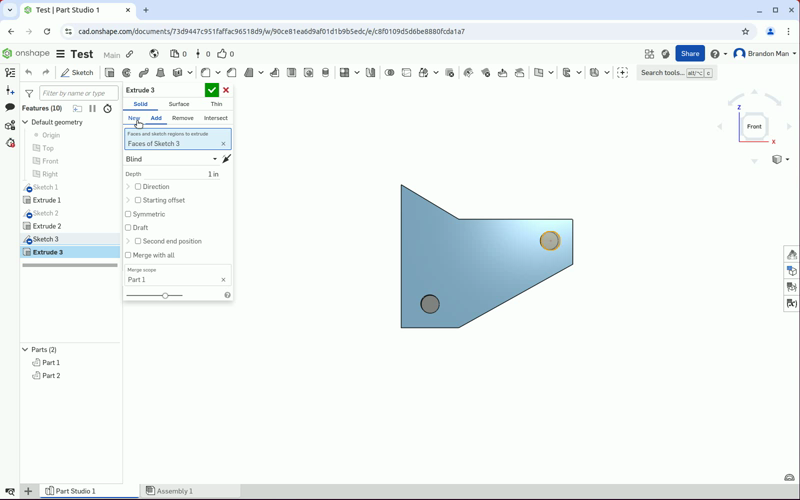
click(137, 120)
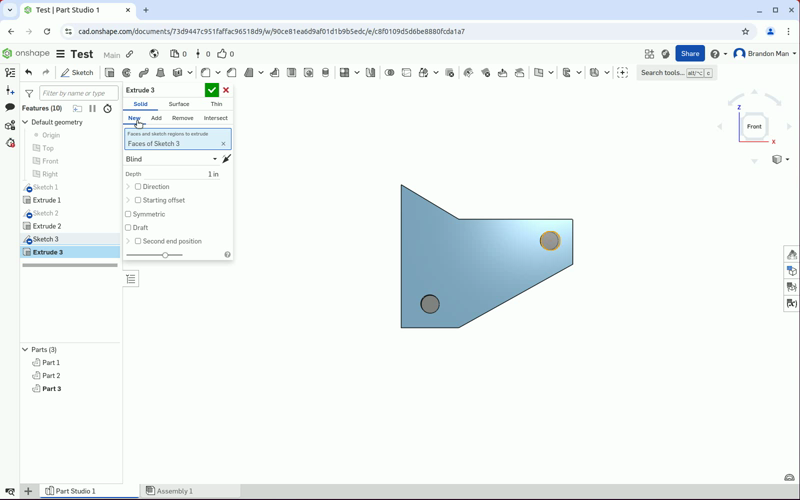
key(tab, 4)
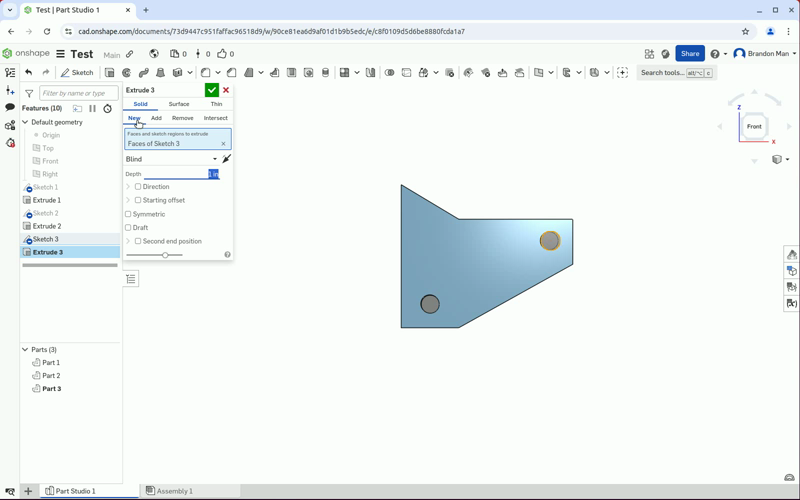
text(29.366)
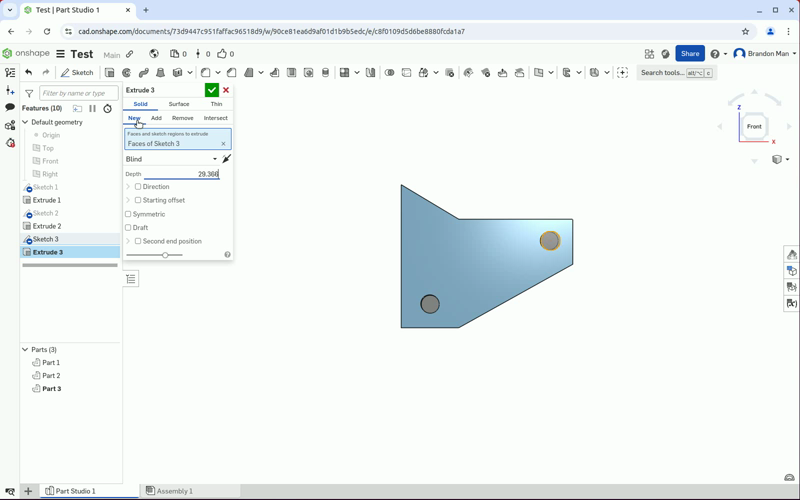
key(tab, 3)
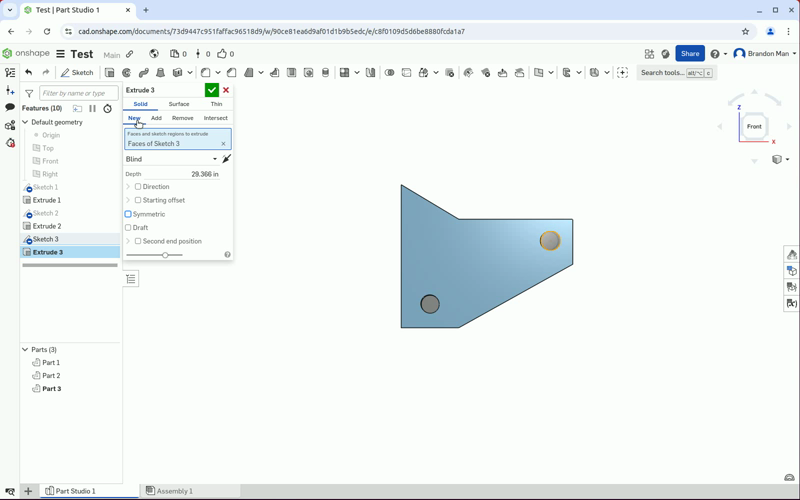
key(space)
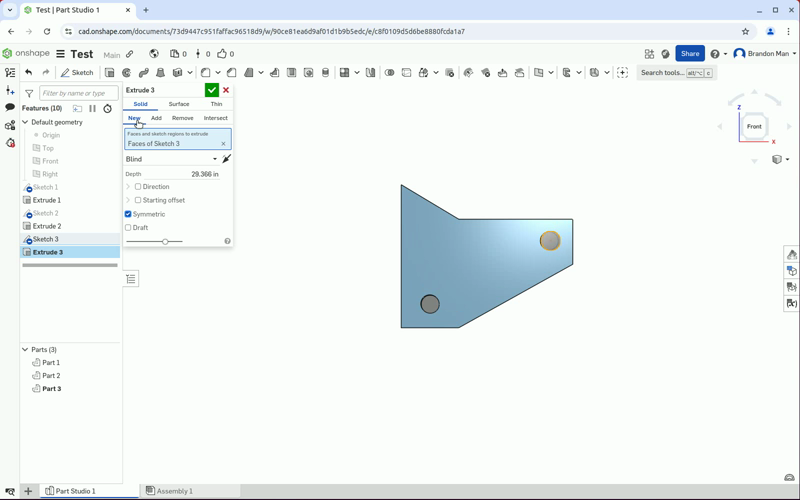
key(enter)
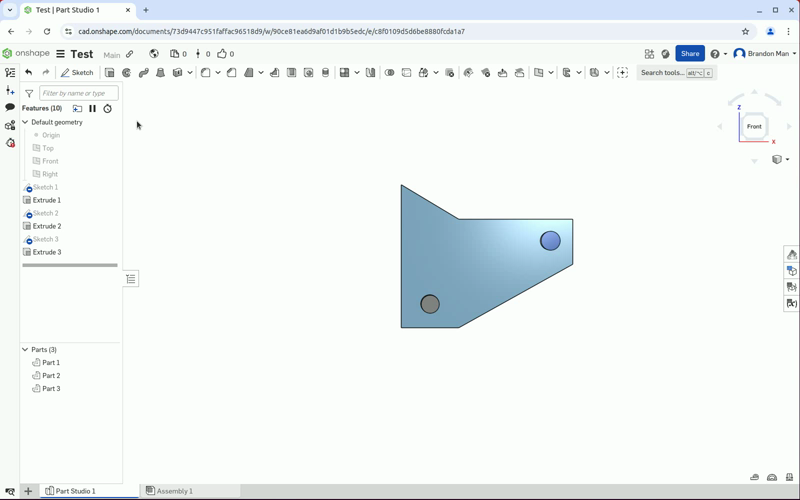
key(shift+h)
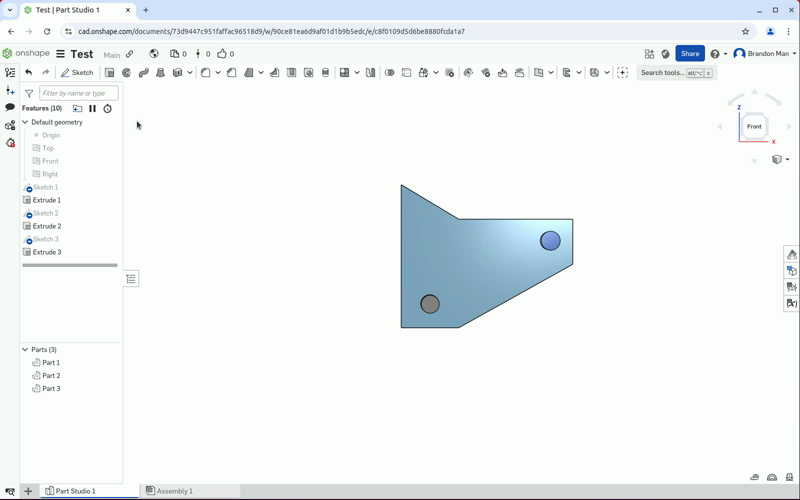
key(shift+h)
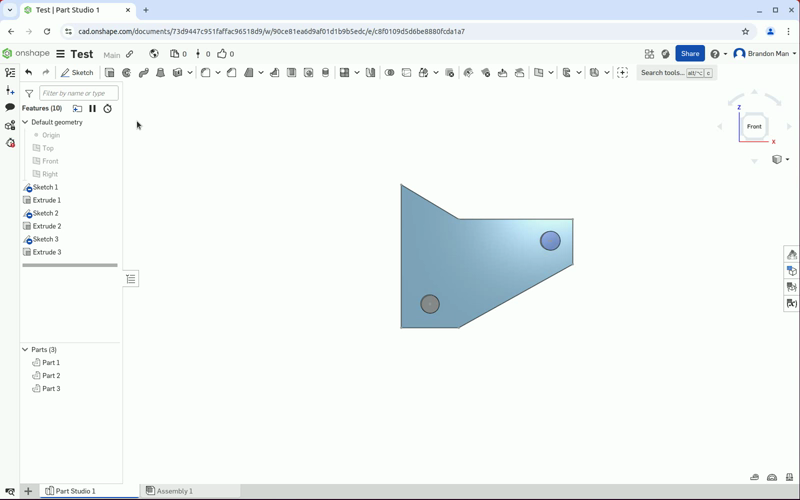
key(shift+7)
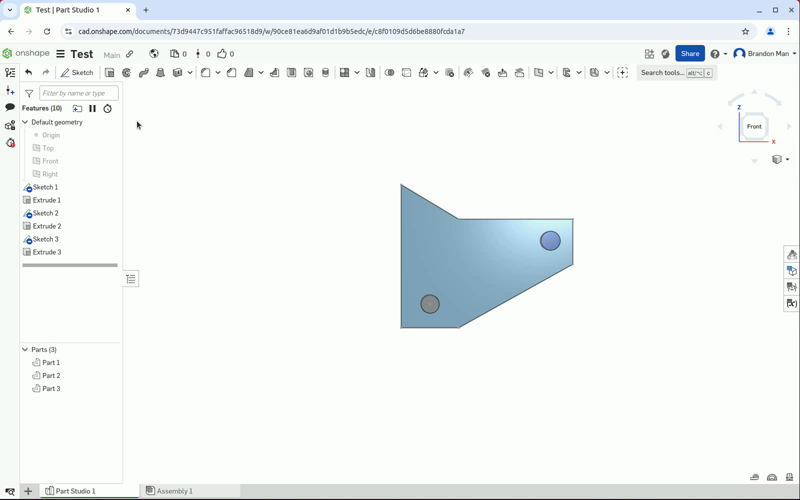
key(left, 2)
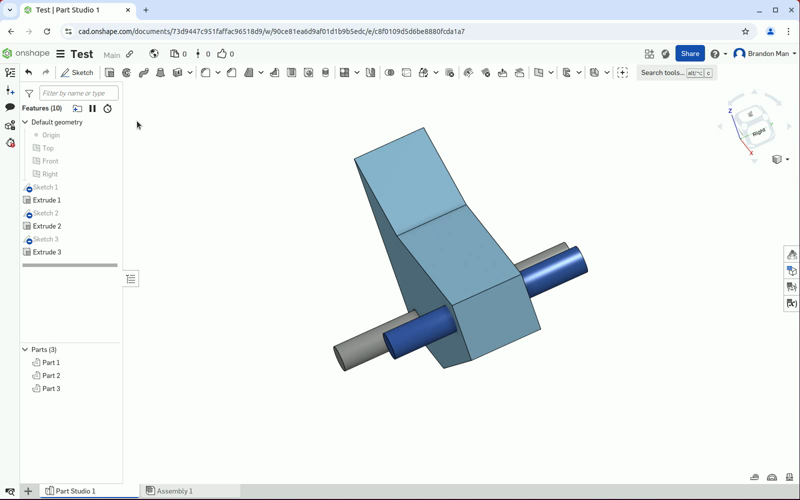
key(down, 2)
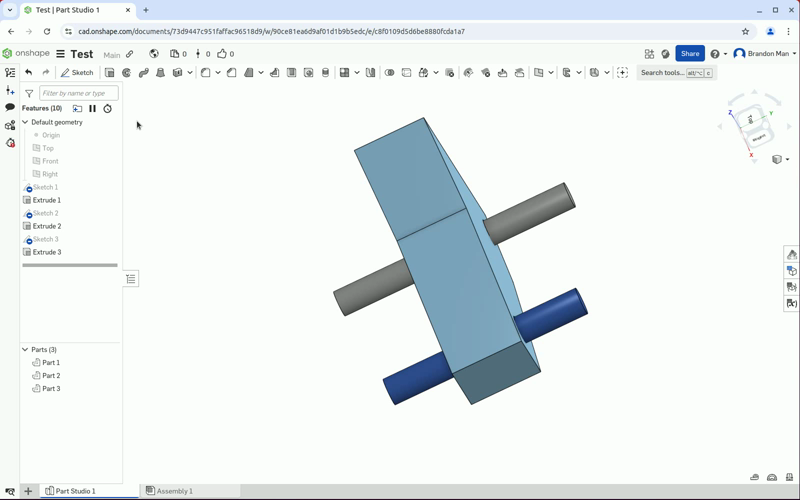
key(up, 2)
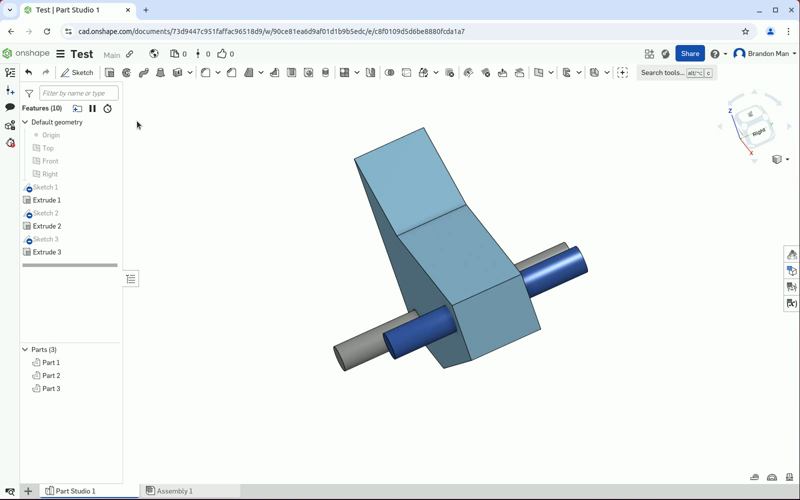
key(right, 2)
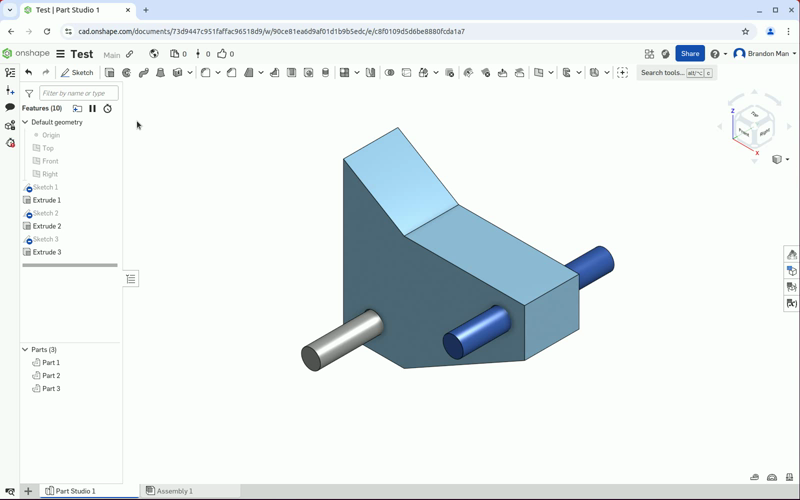
mouse_move(73, 189)
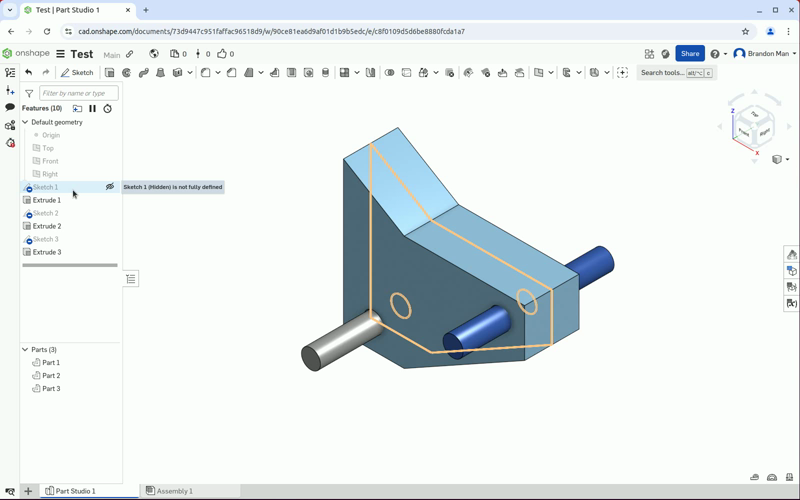
click(73, 189)